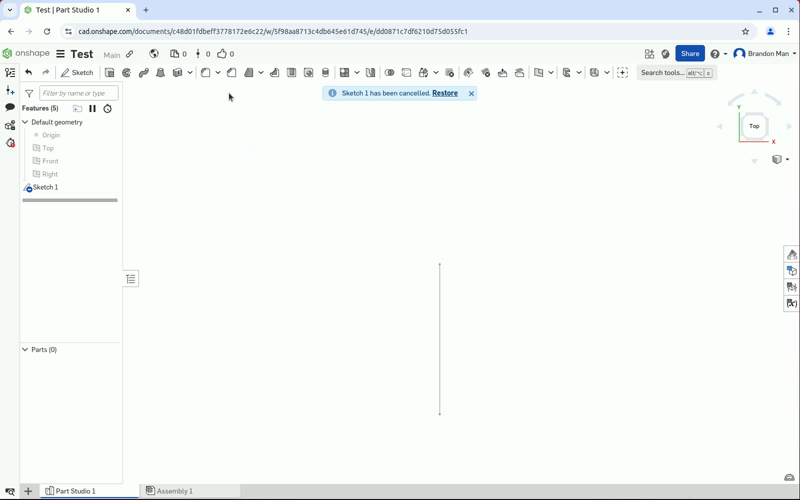
key(shift+h)
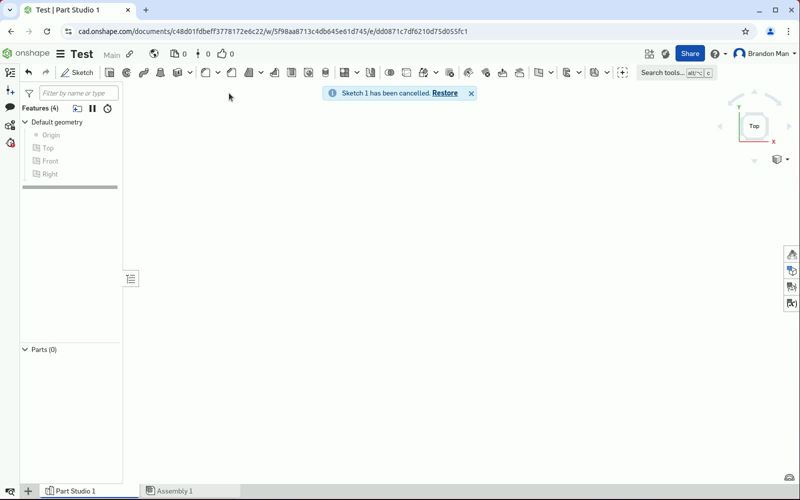
mouse_move(73, 352)
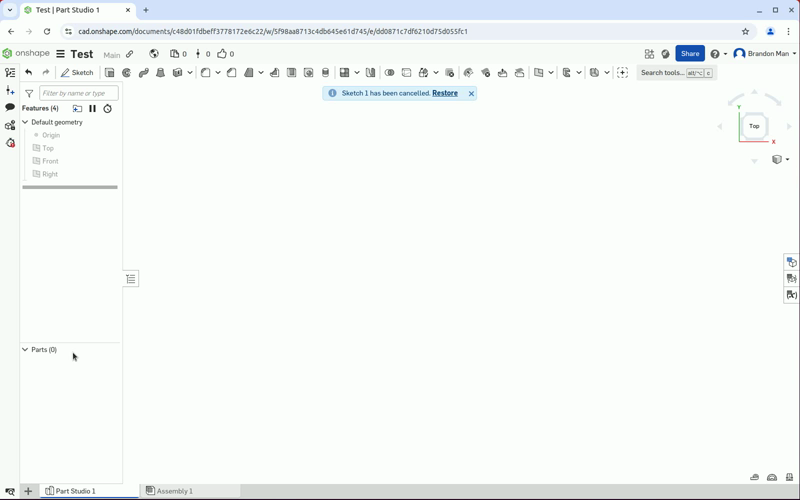
key(y)
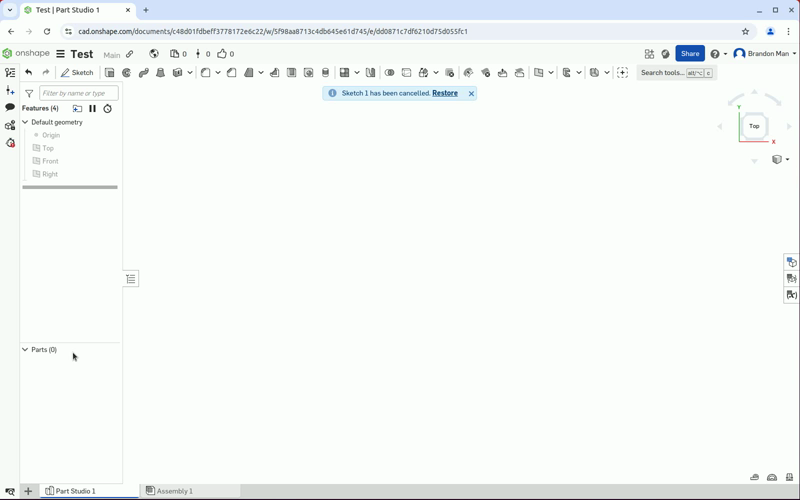
key(shift+p)
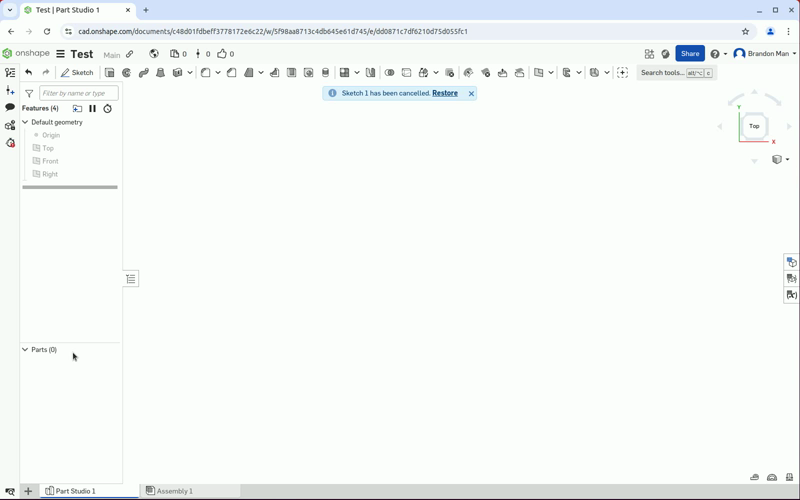
key(space)
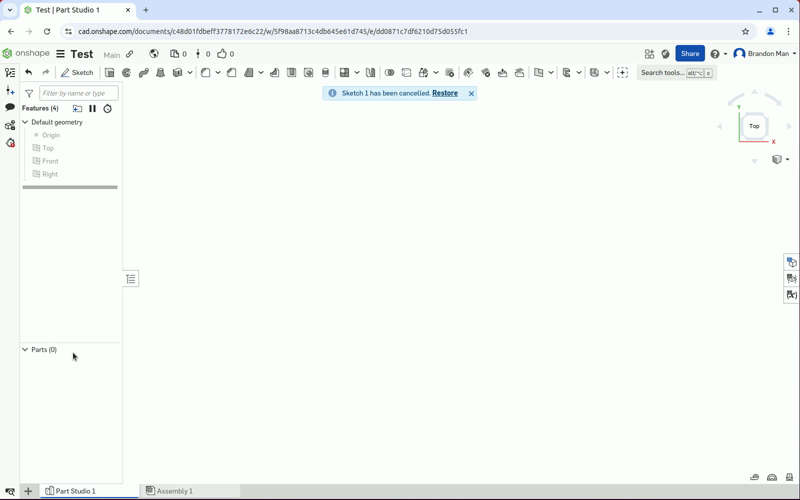
key_down(shift)
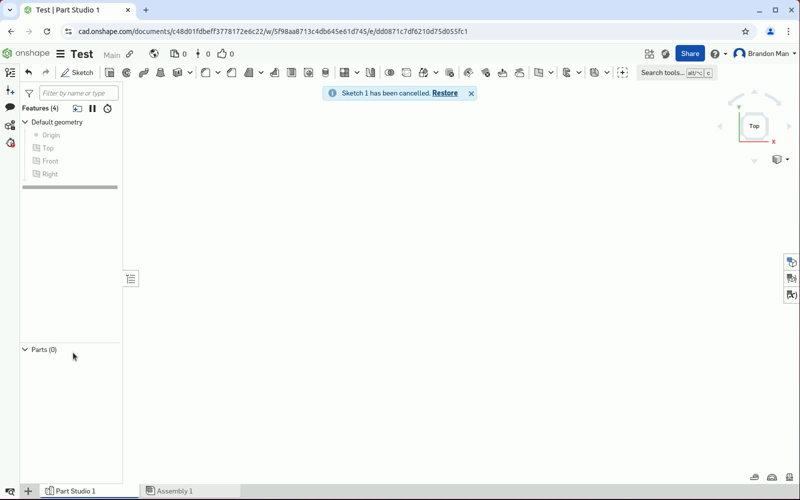
key(up)
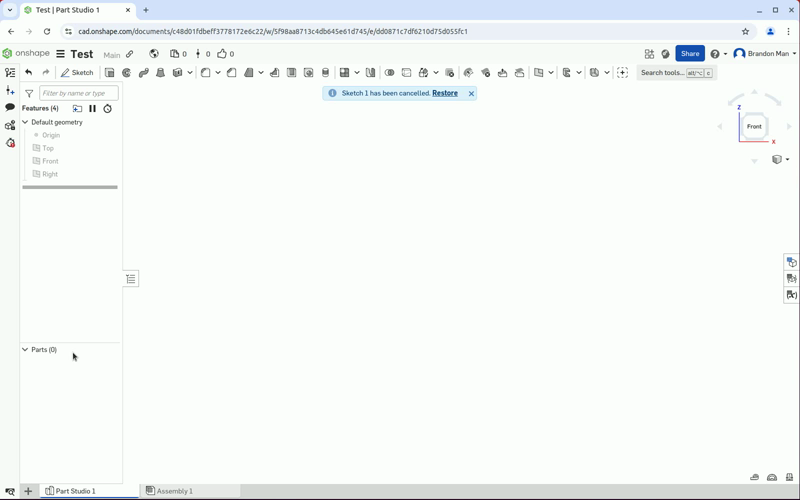
key_up(shift)
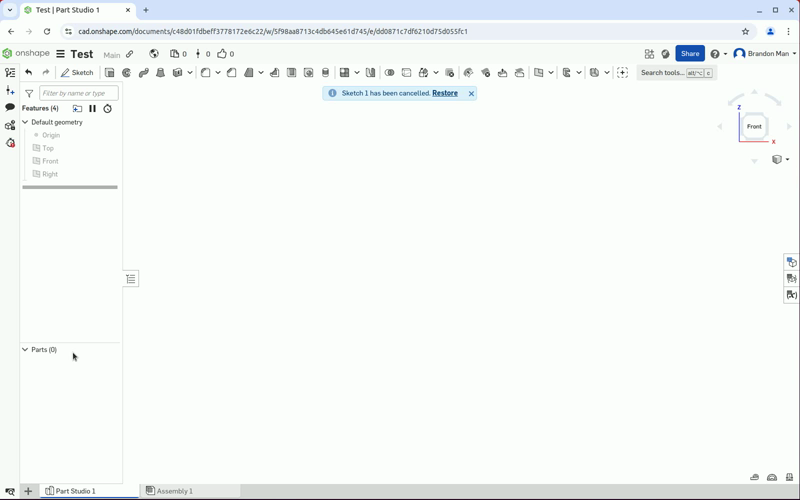
mouse_move(73, 352)
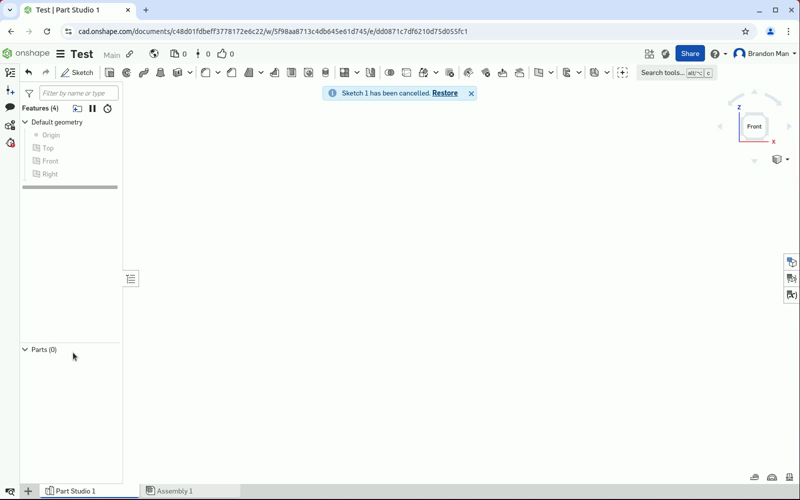
key(shift+y)
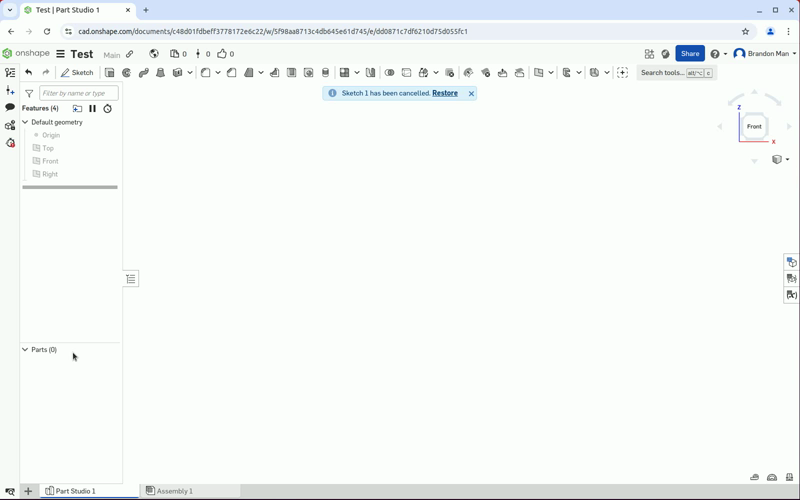
key(shift+s)
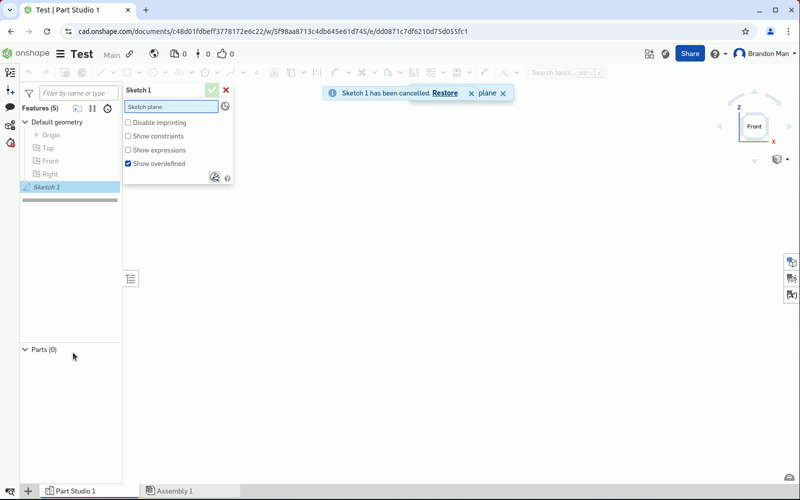
mouse_move(73, 163)
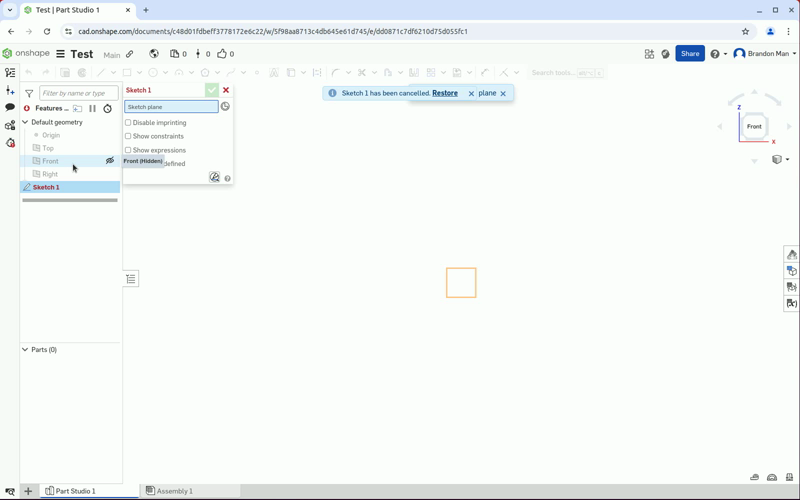
click(73, 163)
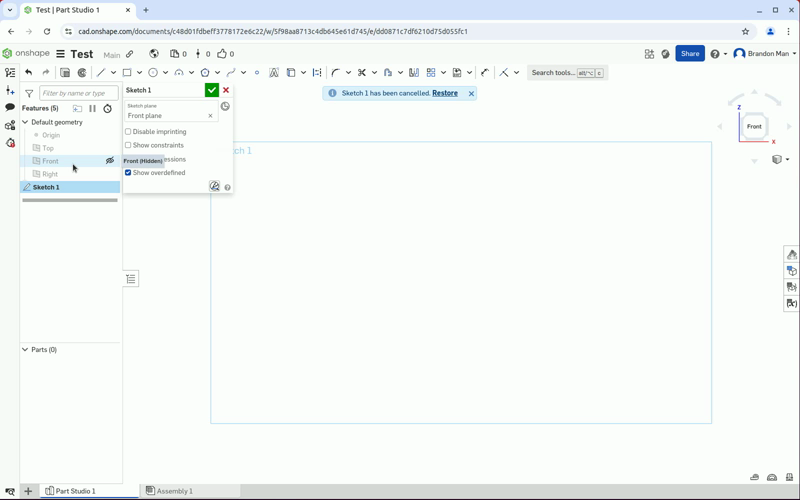
mouse_move(73, 352)
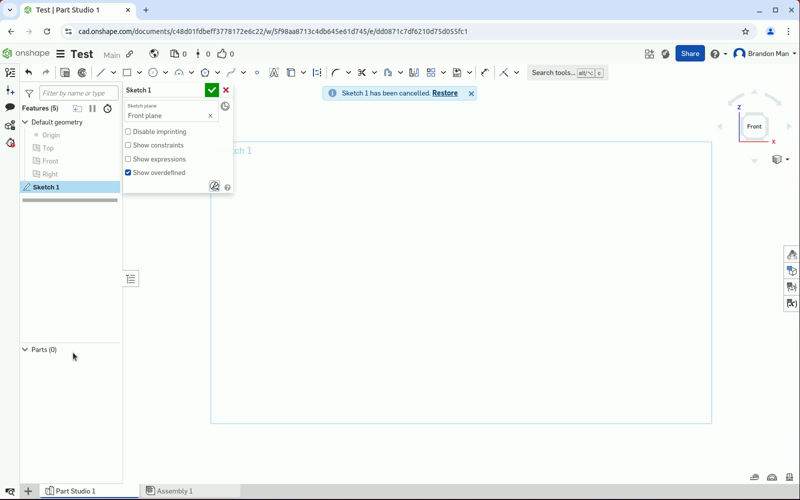
key(y)
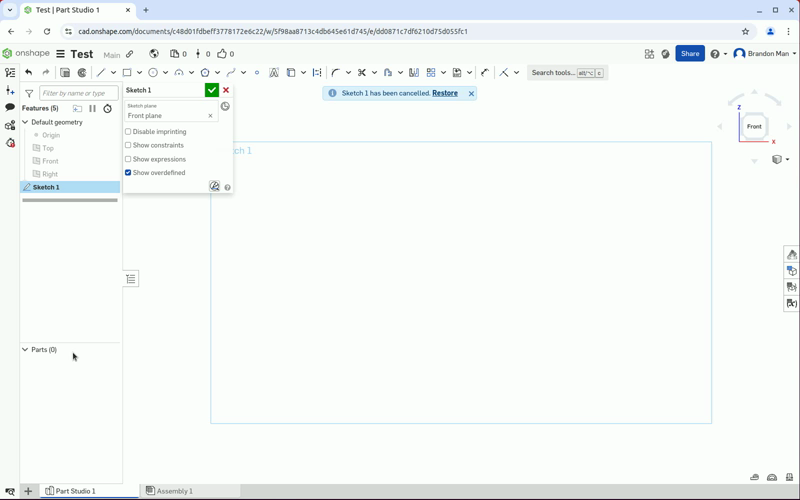
key(l)
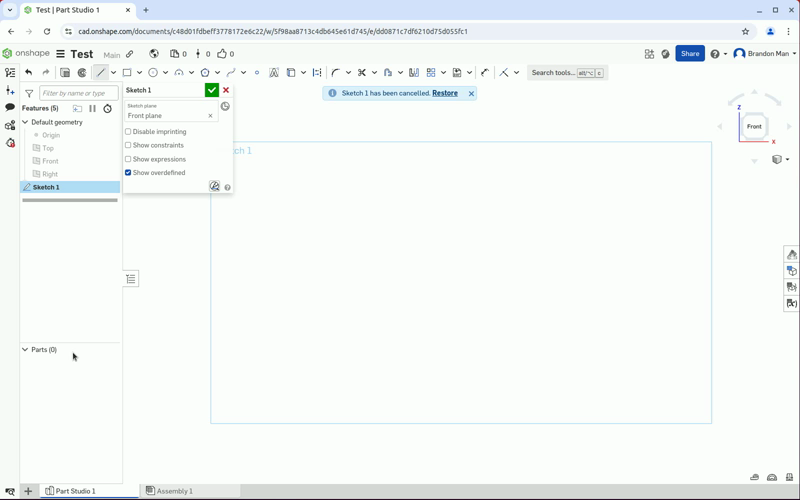
key_down(shift)
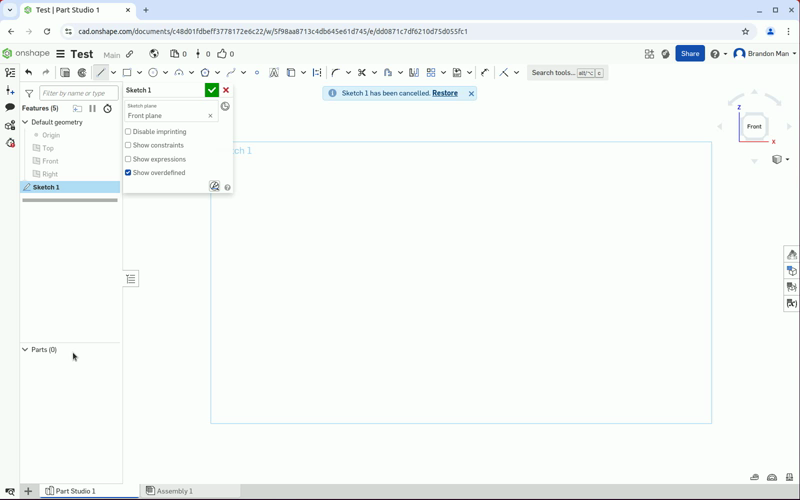
mouse_move(368, 315)
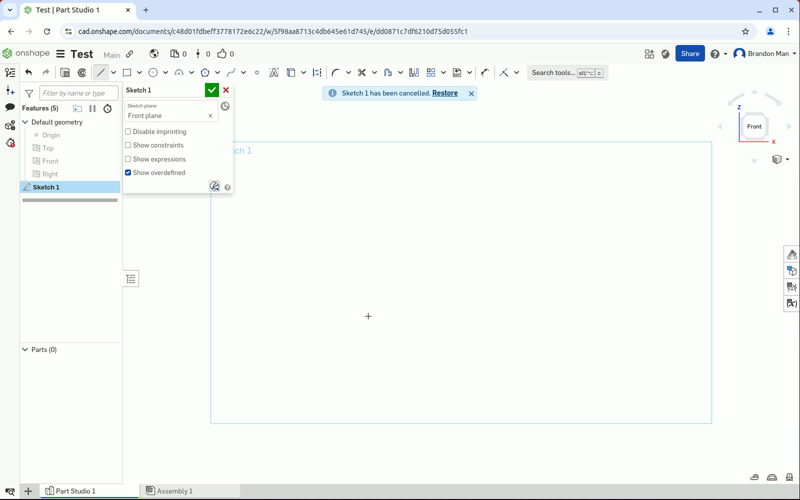
click(368, 315)
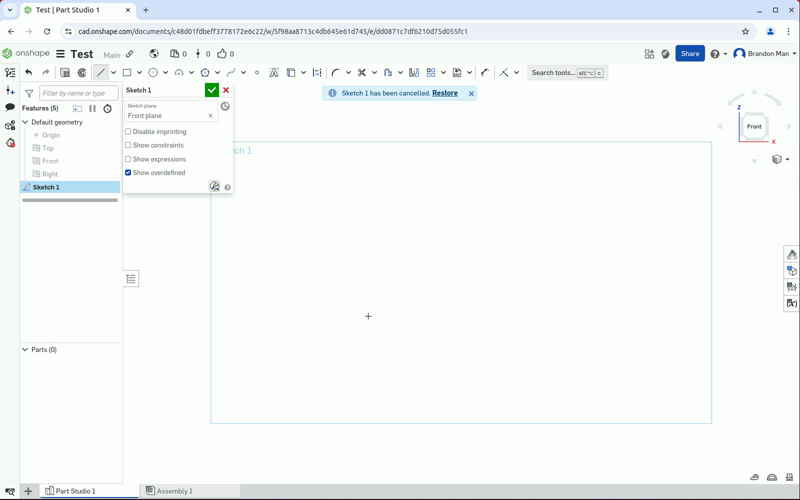
key_up(shift)
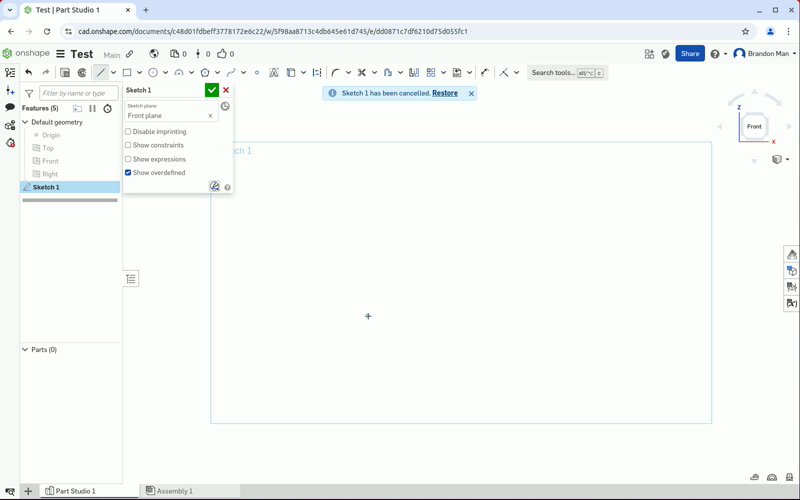
key_down(shift)
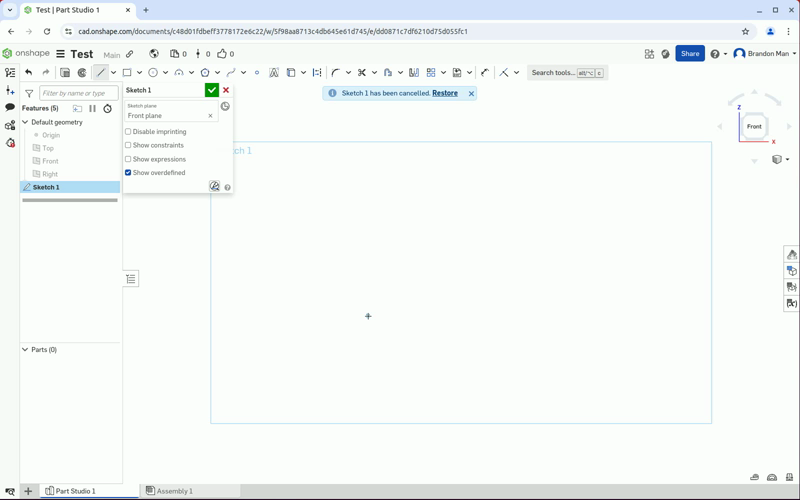
mouse_move(501, 315)
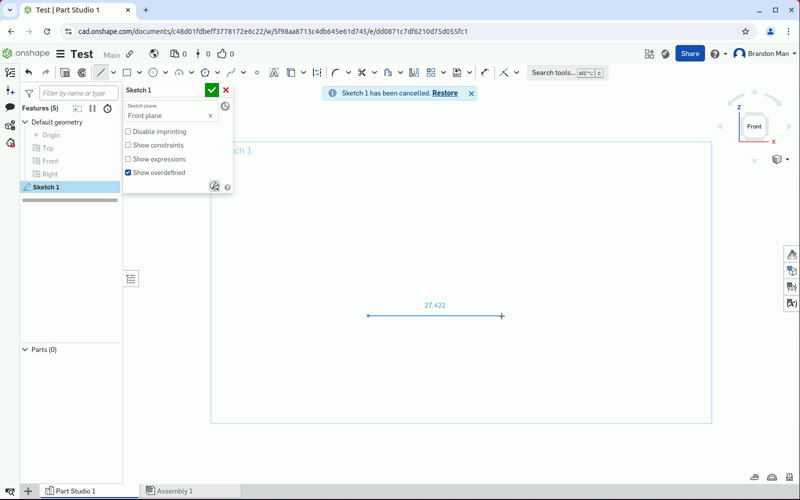
click(501, 315)
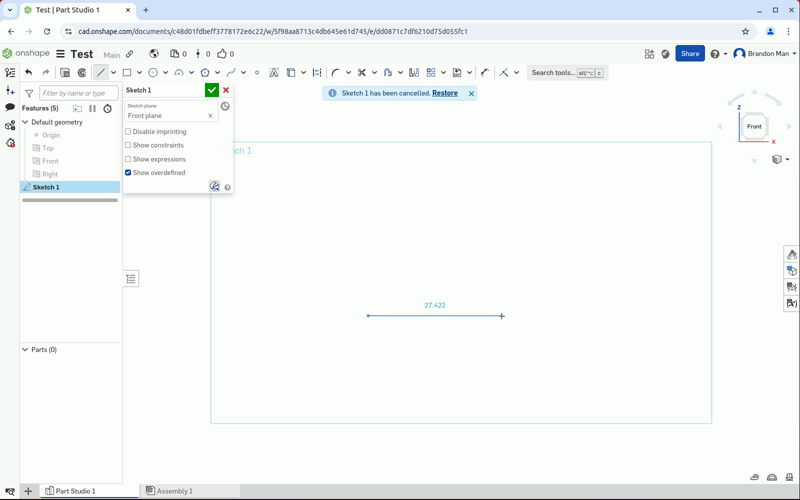
key_up(shift)
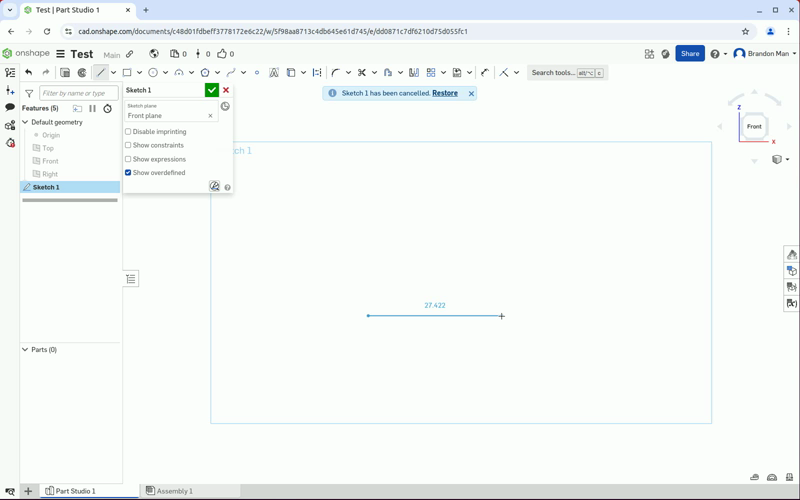
key_down(shift)
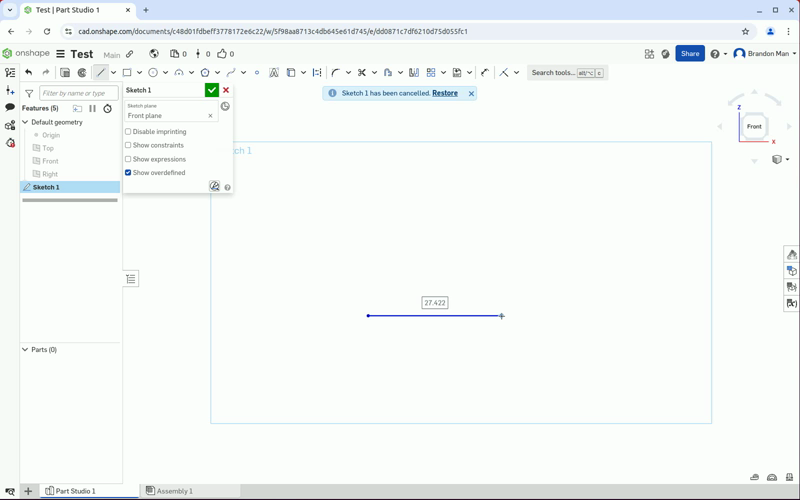
mouse_move(501, 216)
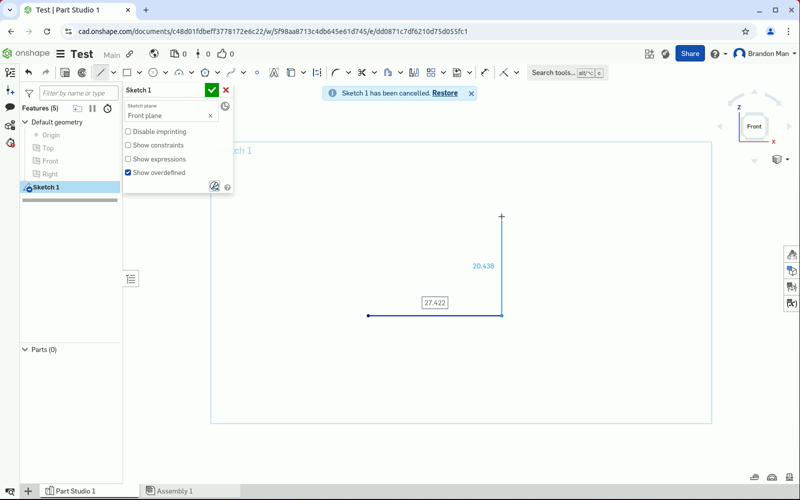
click(501, 216)
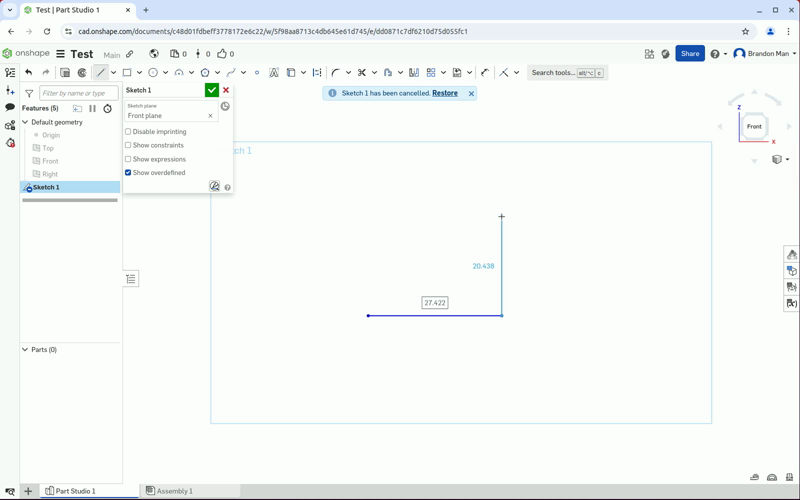
key_up(shift)
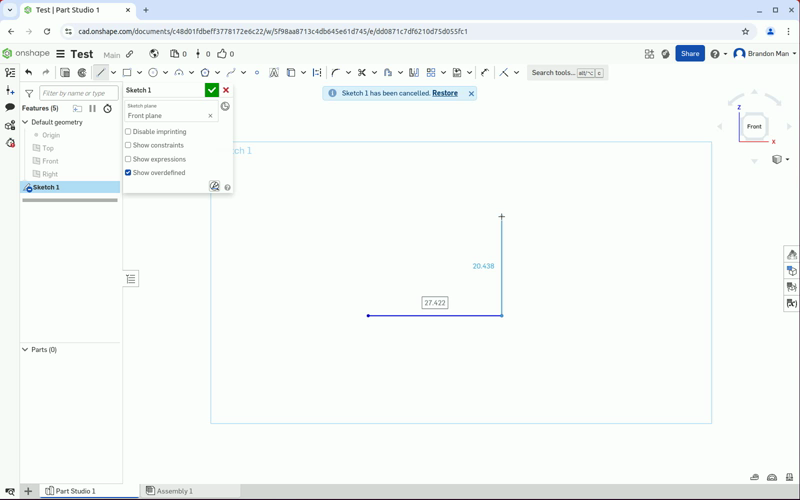
key_down(shift)
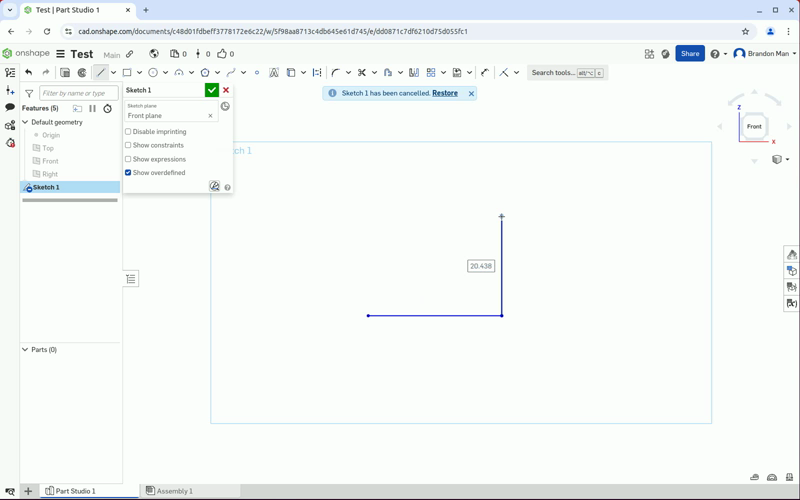
mouse_move(368, 216)
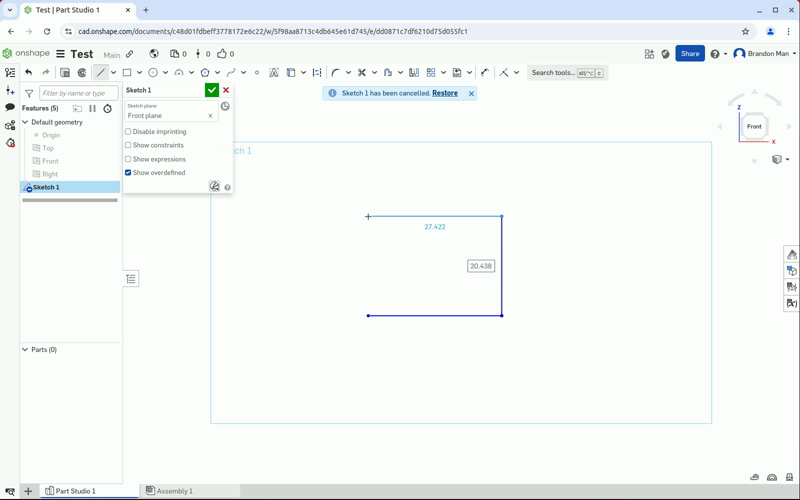
click(368, 216)
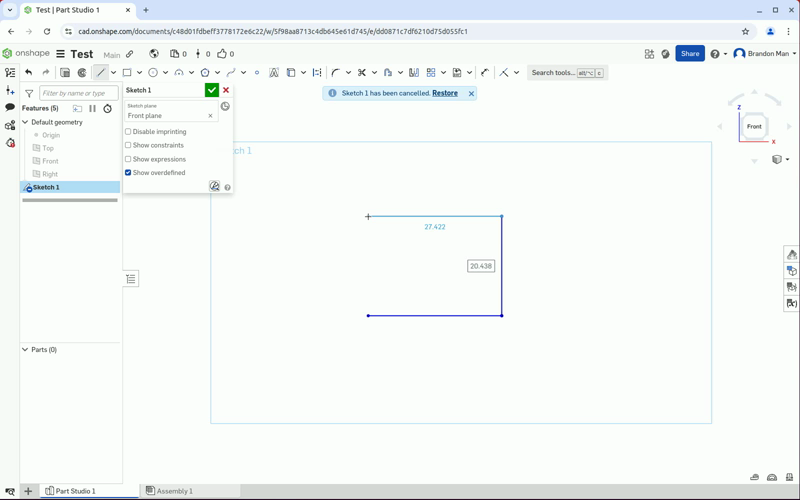
key_up(shift)
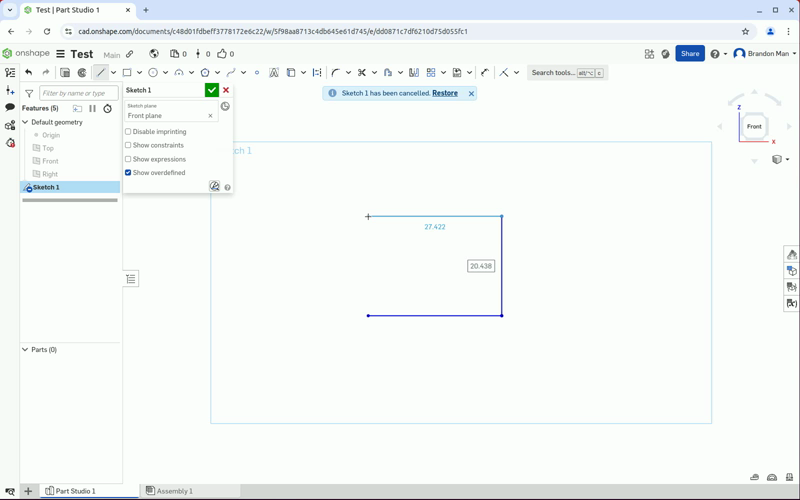
key_down(shift)
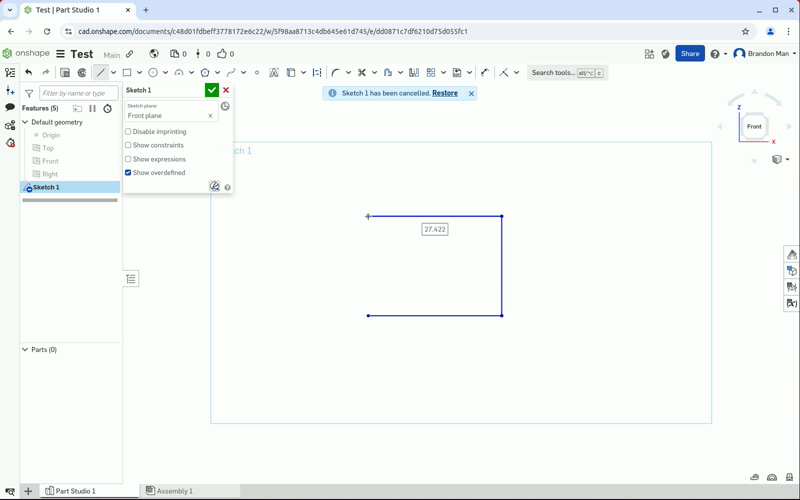
mouse_move(368, 315)
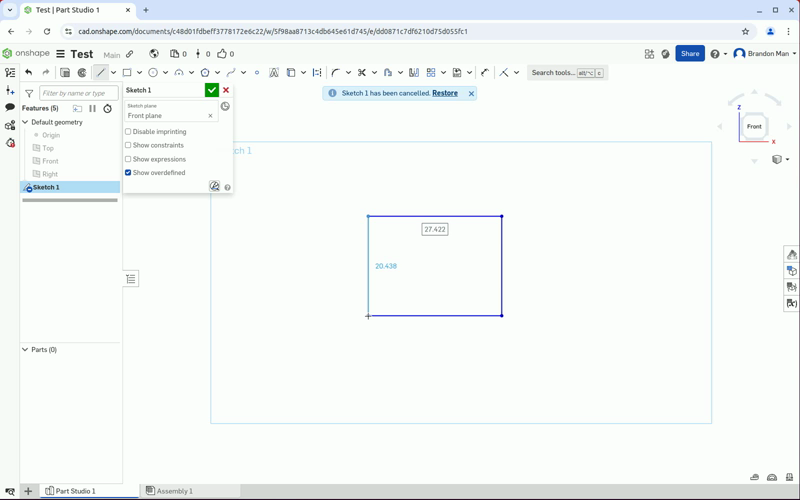
key_up(shift)
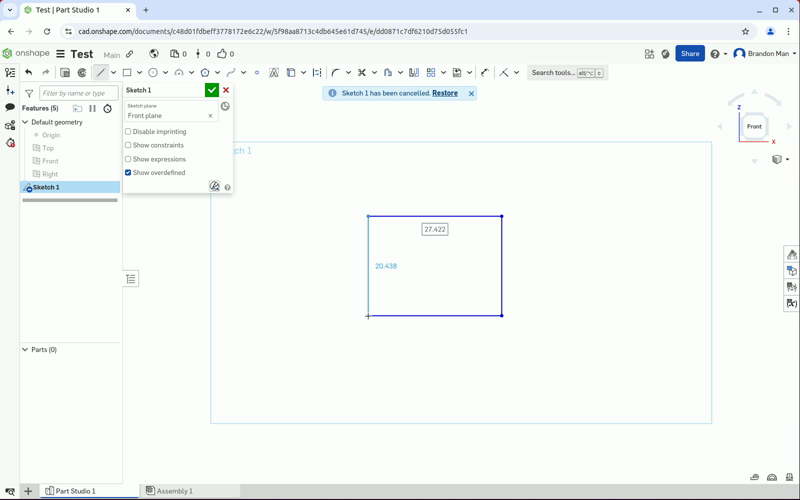
click(368, 315)
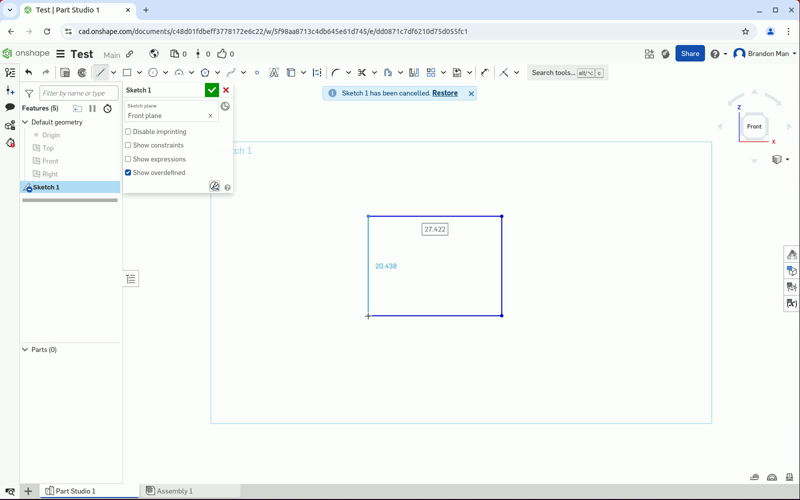
key(esc)
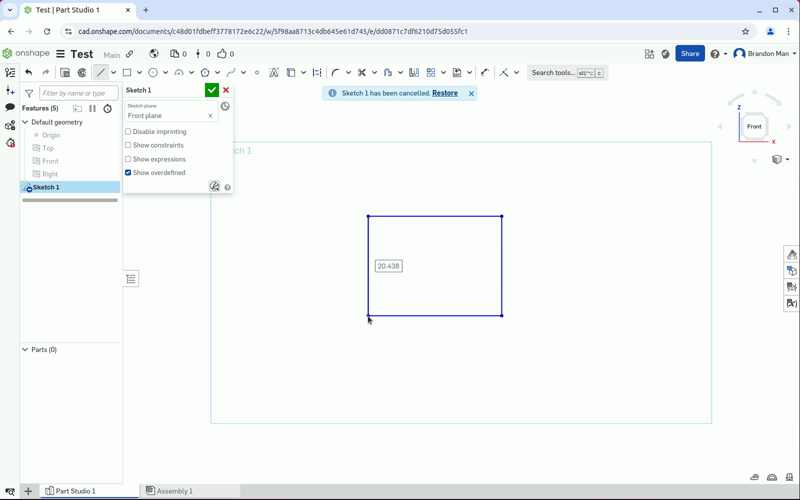
key(c)
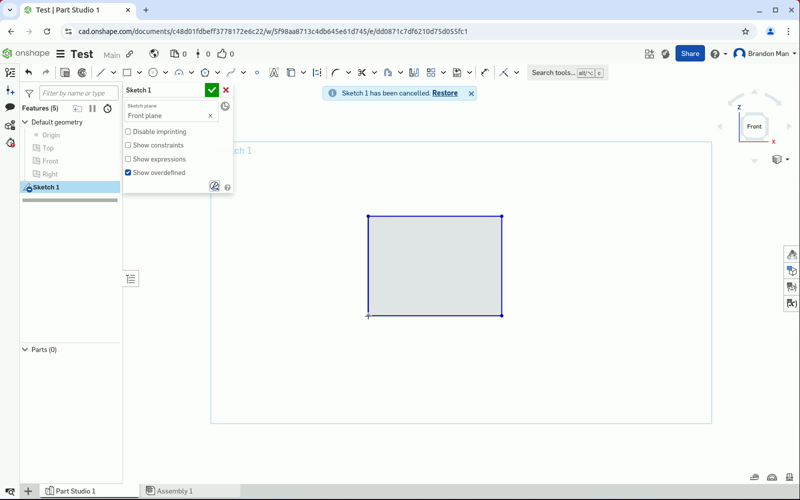
key_down(shift)
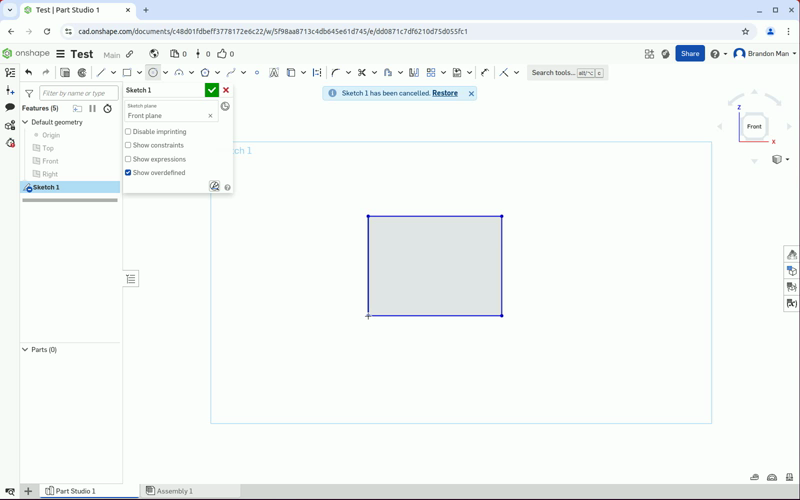
mouse_move(418, 265)
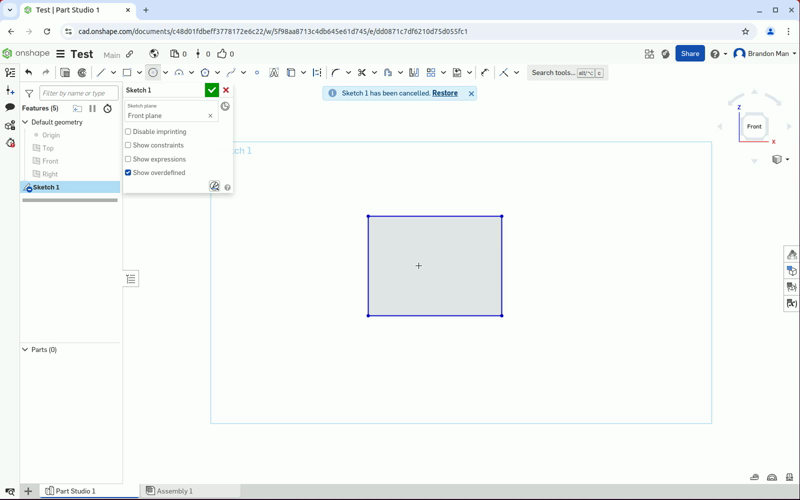
click(418, 265)
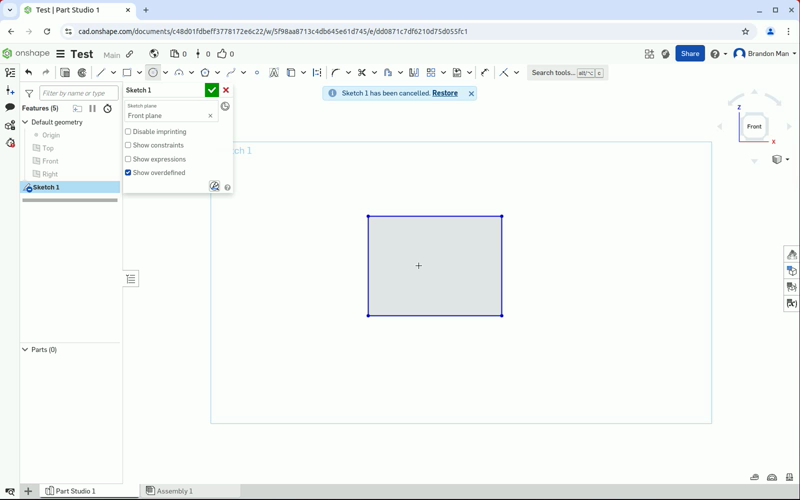
key_up(shift)
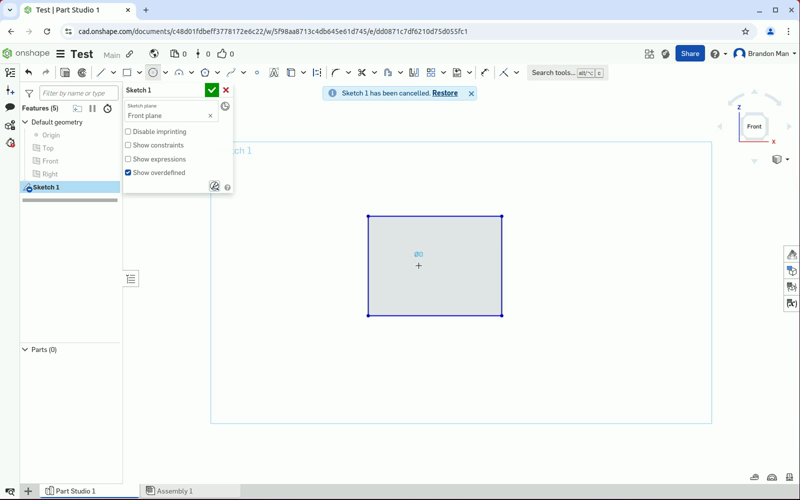
mouse_move(435, 265)
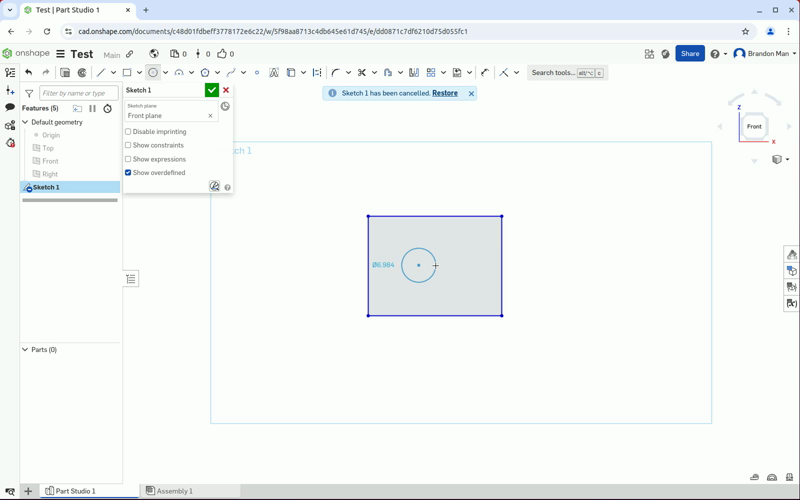
click(435, 265)
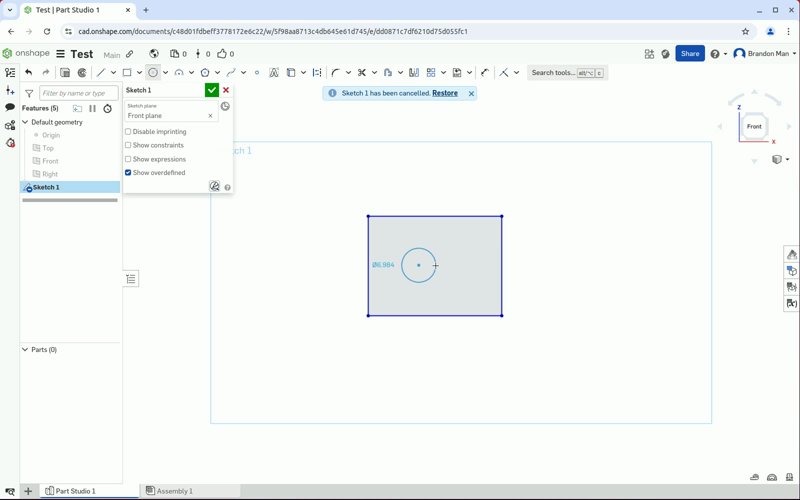
key(esc)
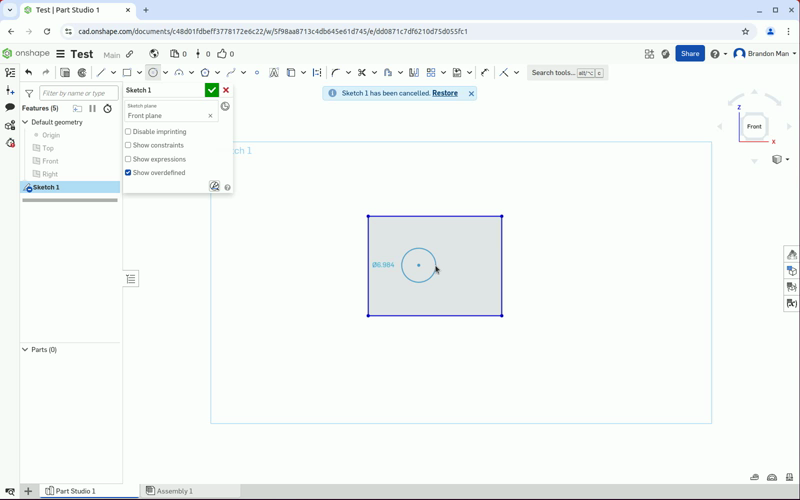
mouse_move(392, 279)
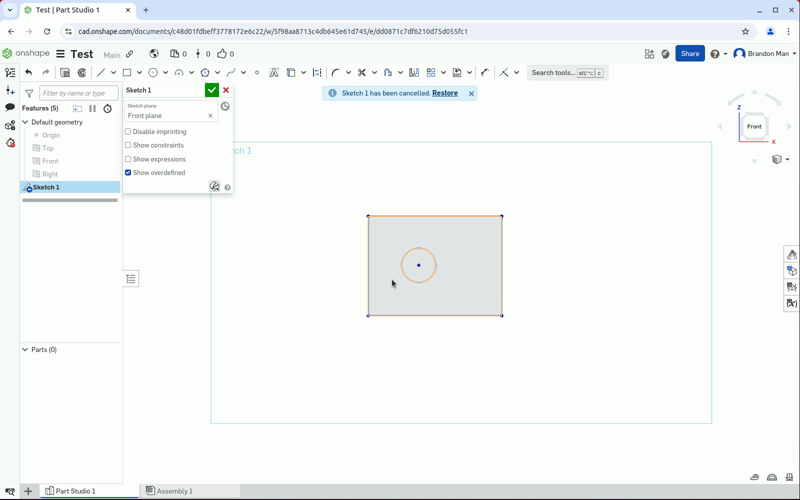
click(392, 279)
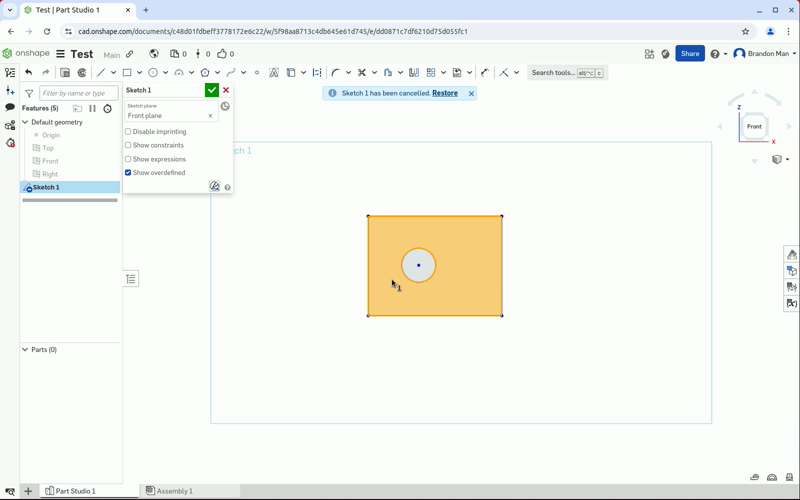
mouse_move(73, 352)
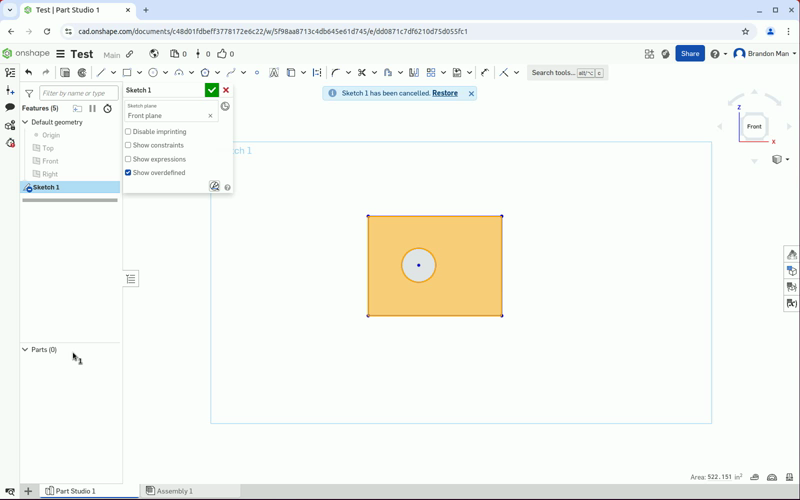
key(shift+y)
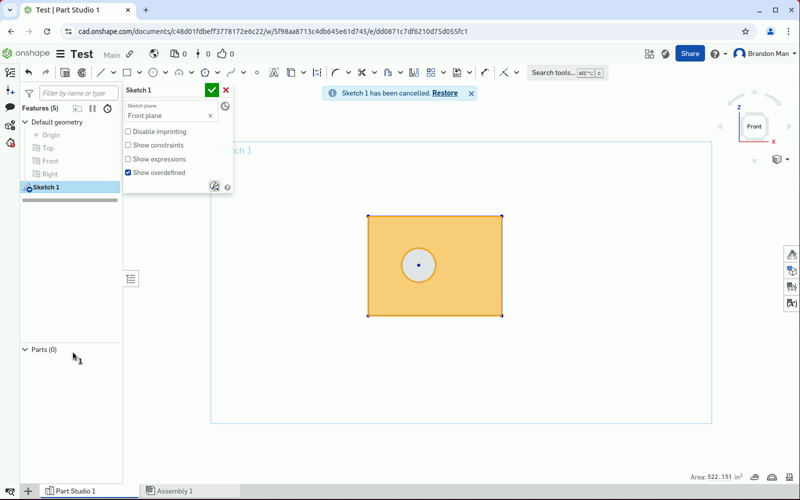
key(shift+e)
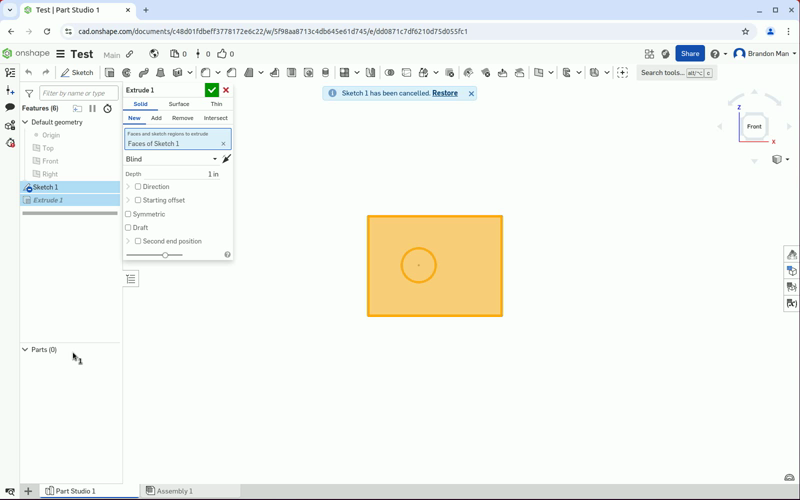
mouse_move(143, 106)
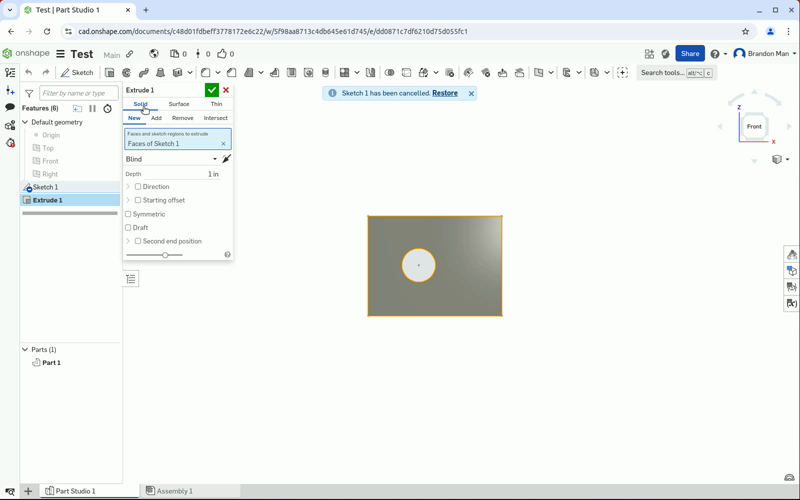
click(143, 106)
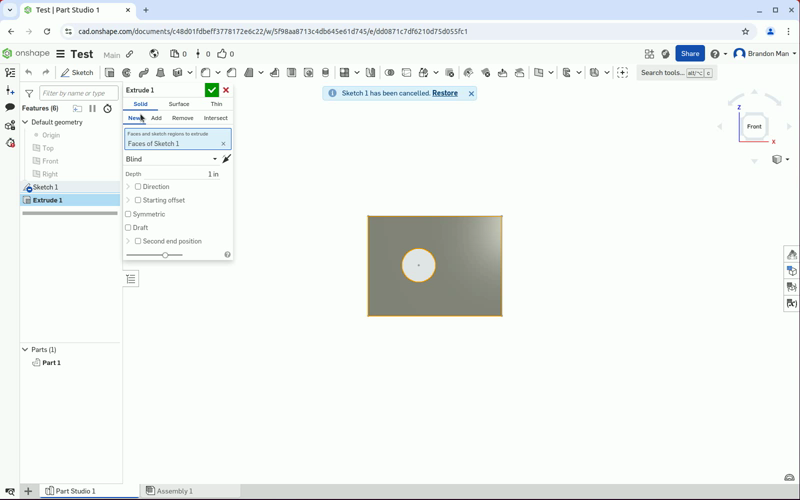
mouse_move(137, 120)
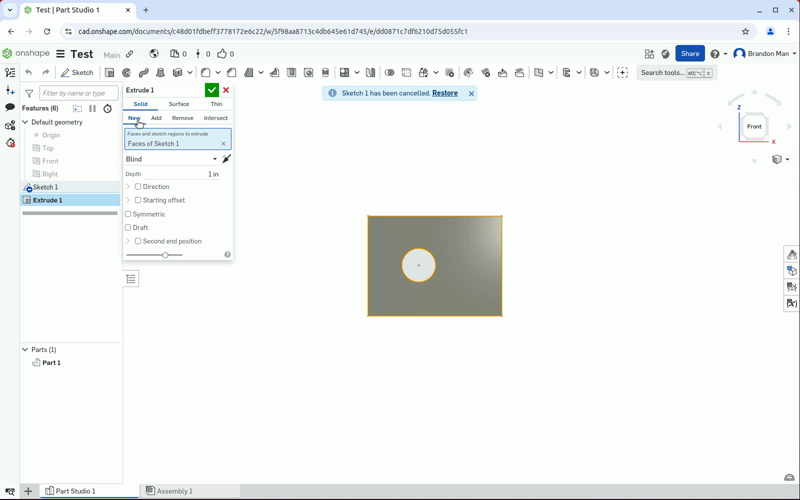
click(137, 120)
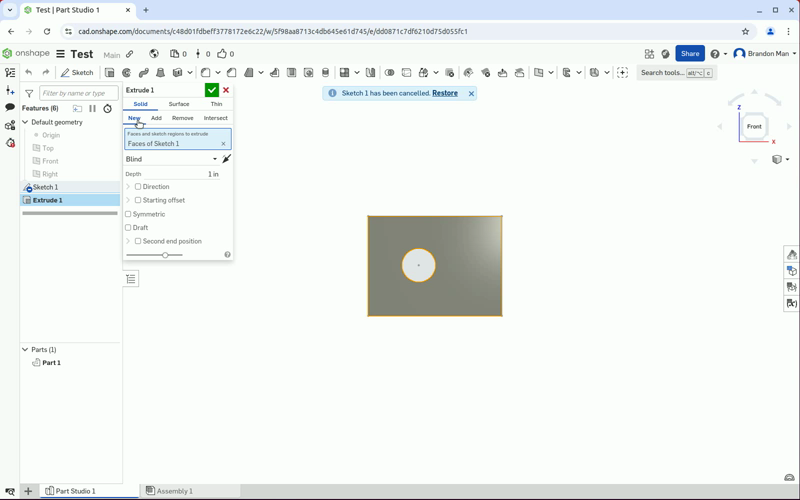
key(tab, 4)
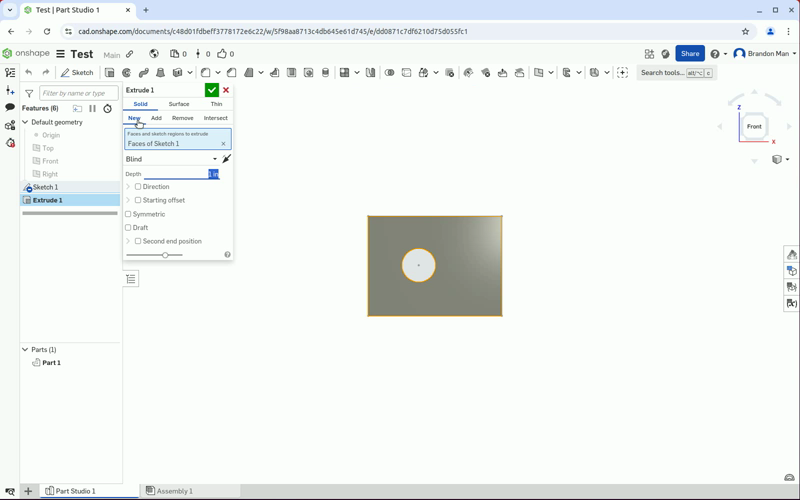
text(8.666)
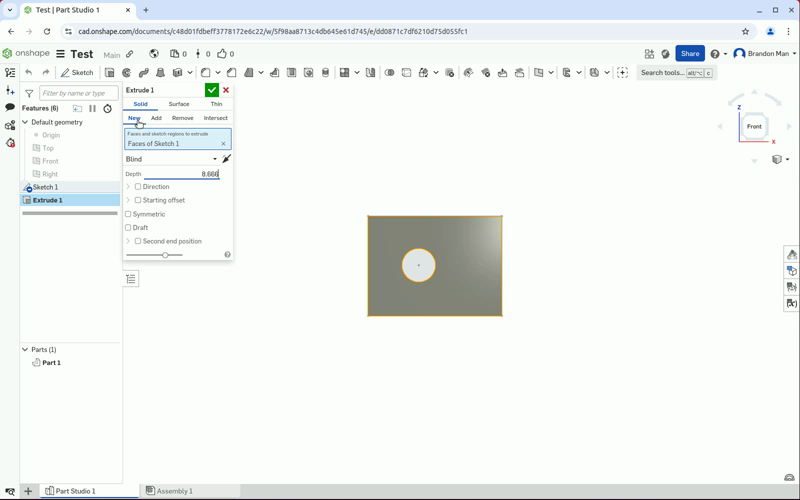
key(enter)
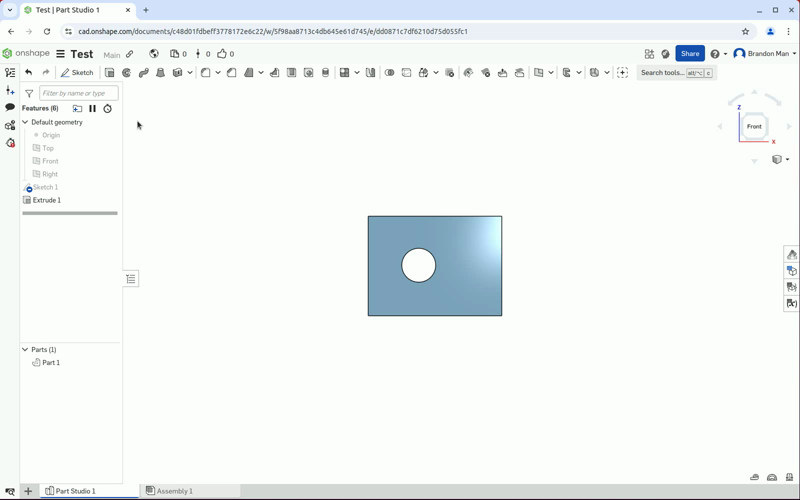
key(shift+h)
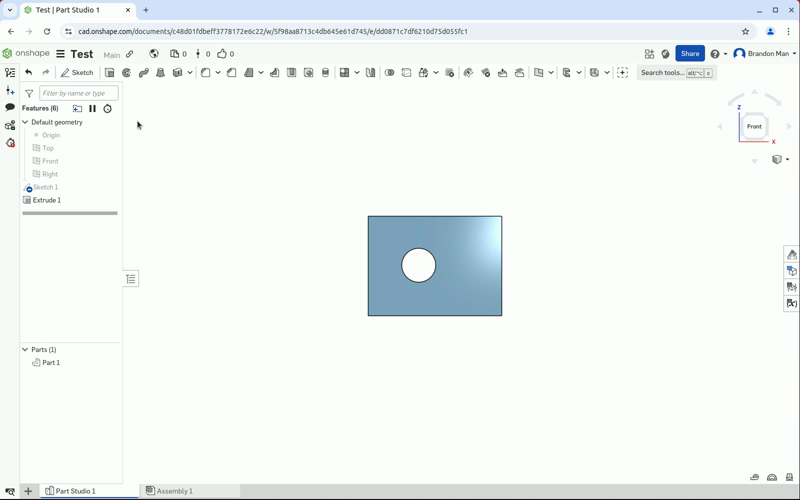
key(shift+h)
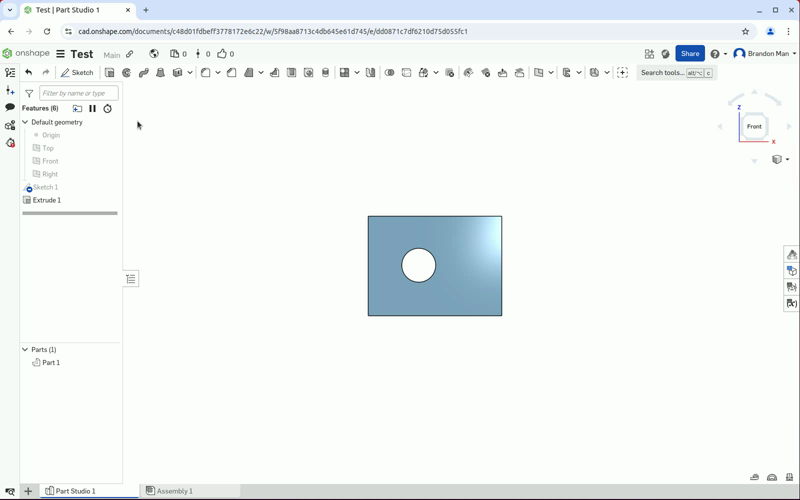
mouse_move(73, 189)
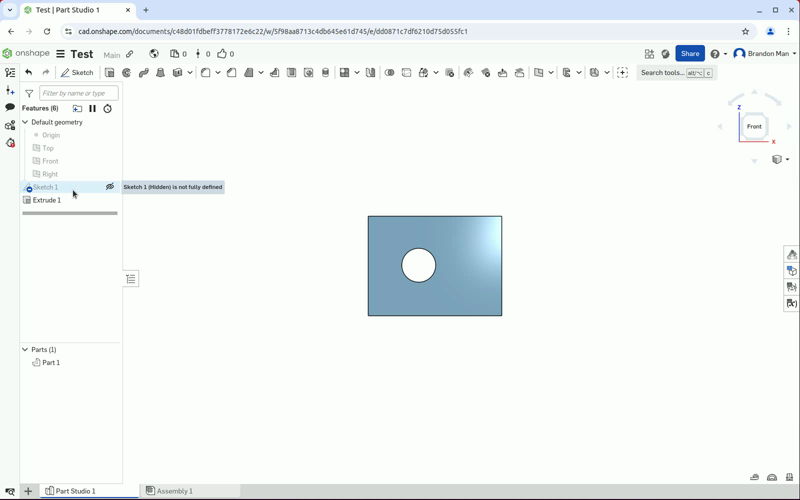
click(73, 189)
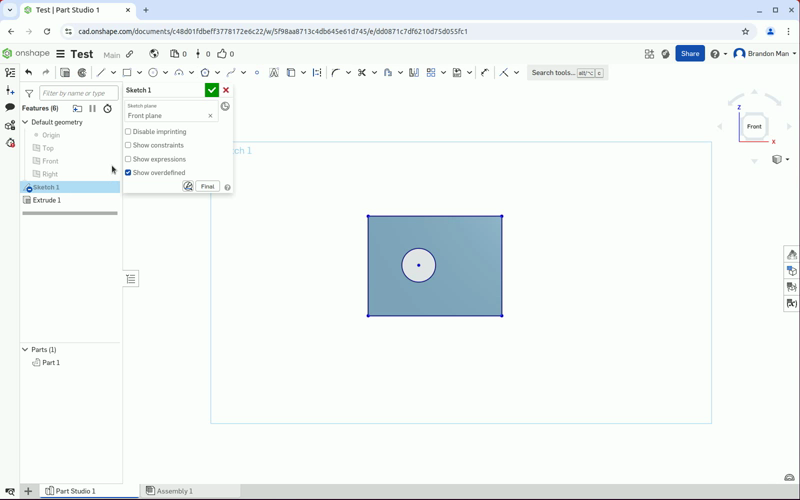
mouse_move(229, 92)
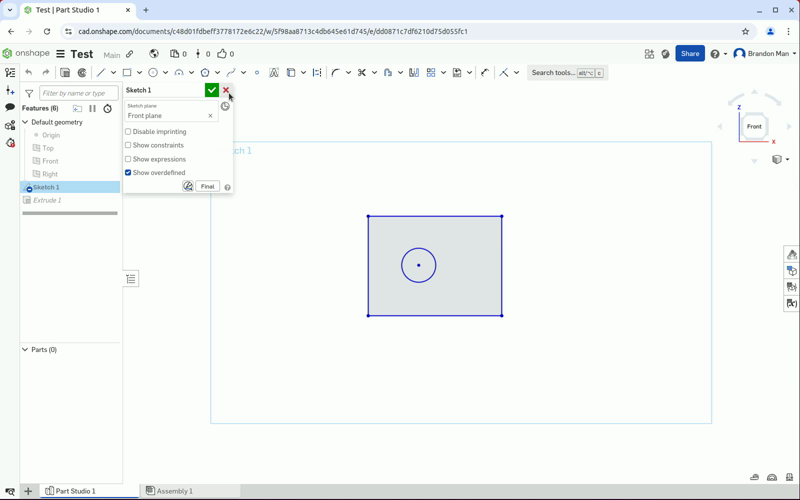
click(229, 92)
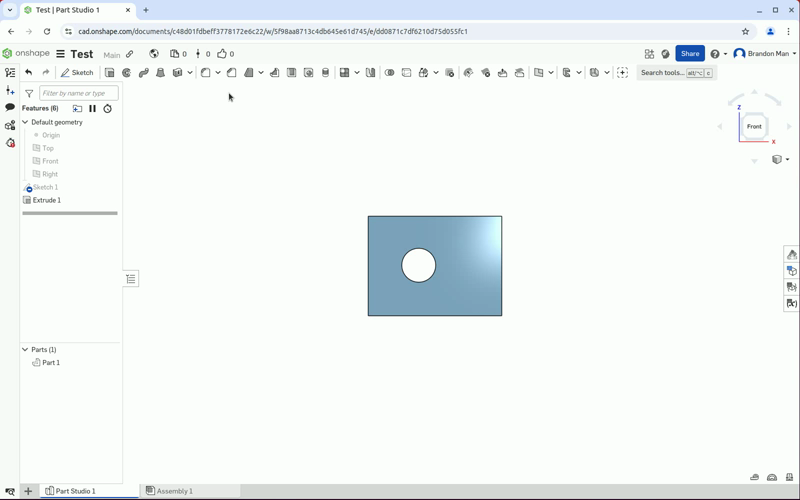
mouse_move(541, 75)
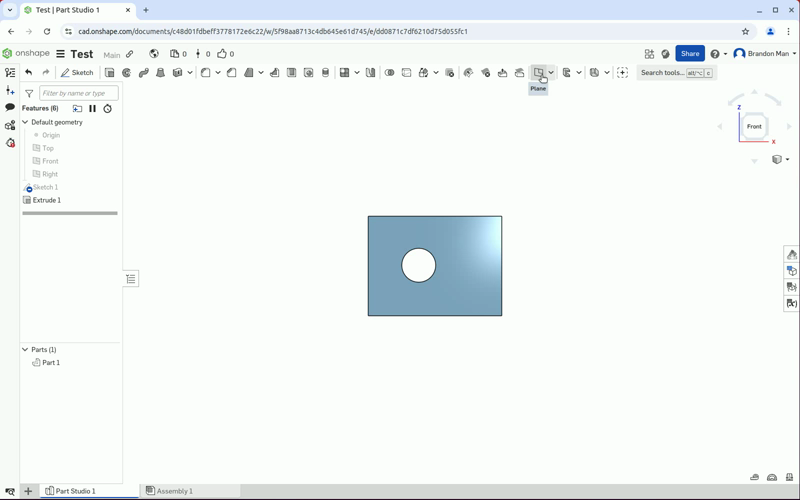
click(541, 75)
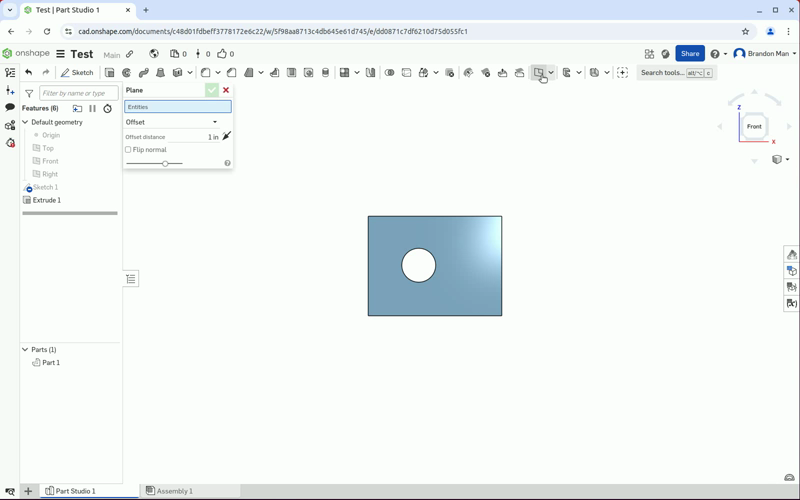
mouse_move(73, 163)
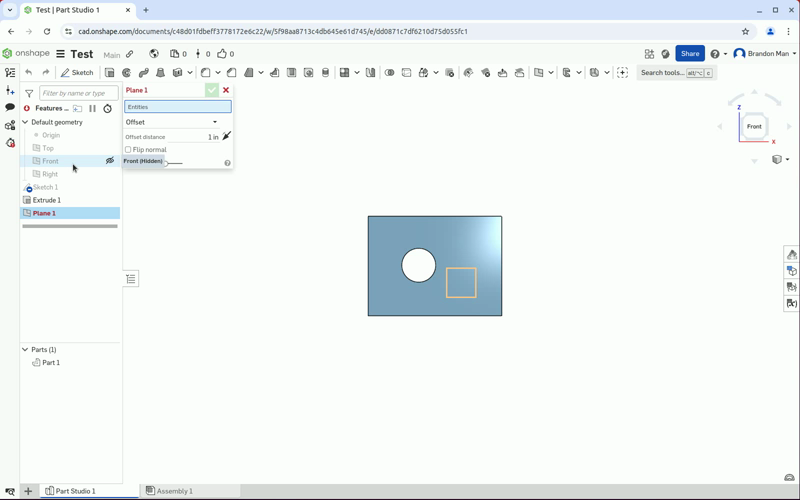
click(73, 163)
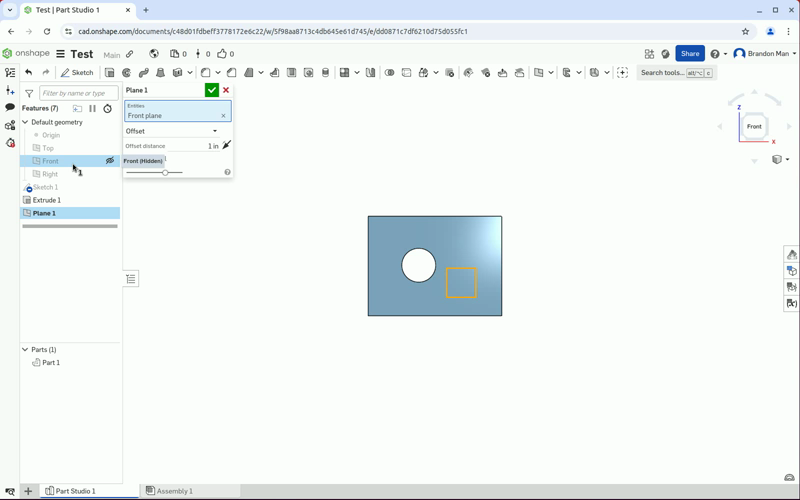
key(tab, 2)
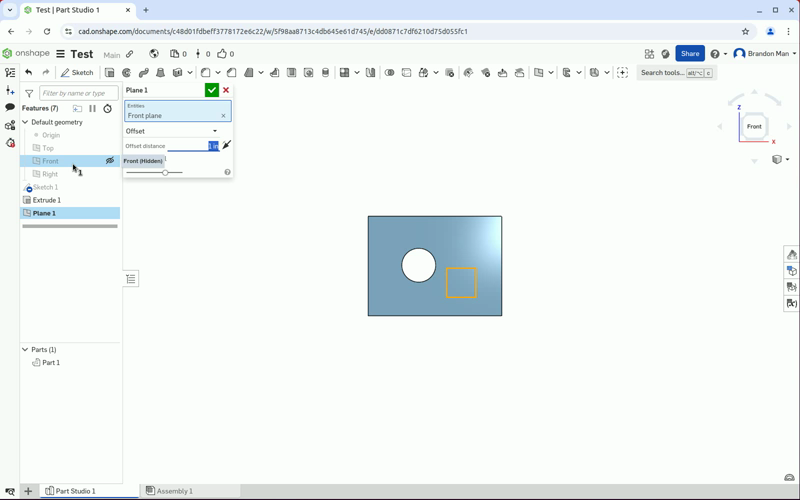
text(8.658)
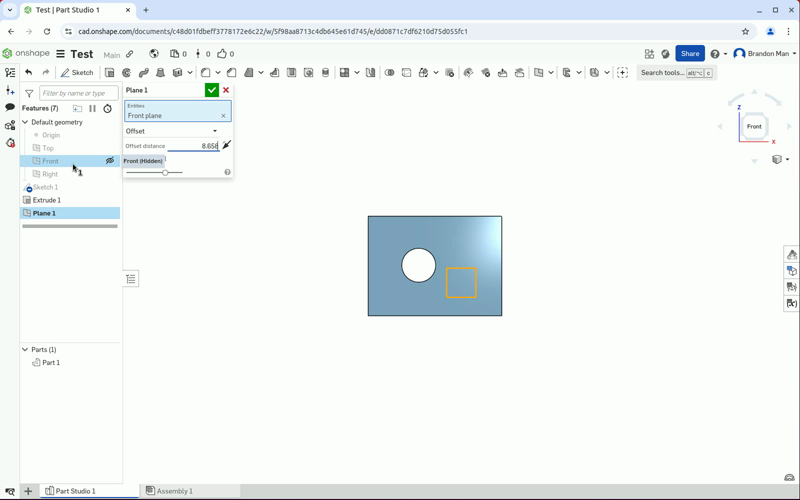
key(enter, 2)
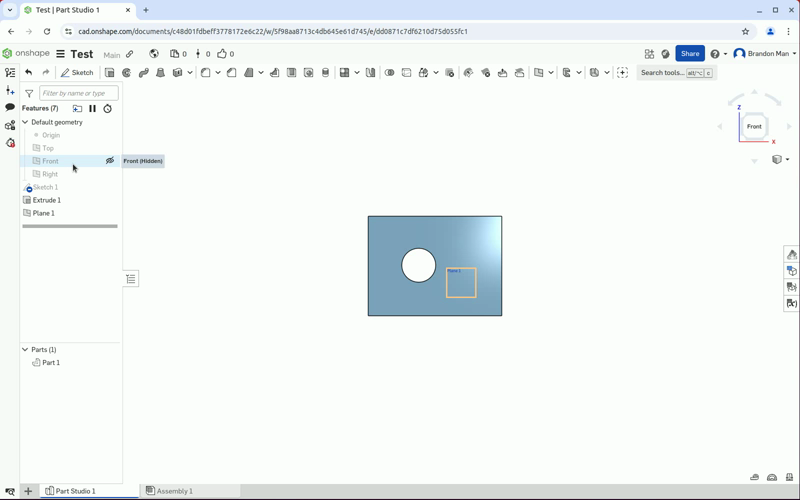
key(shift+s)
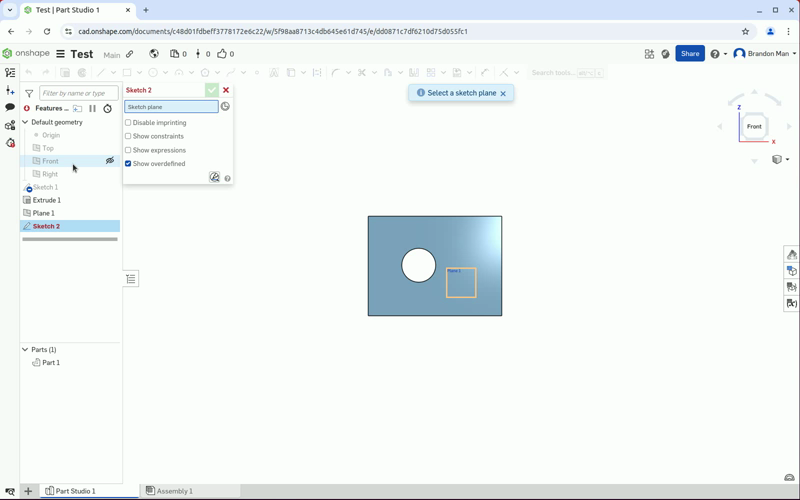
mouse_move(73, 215)
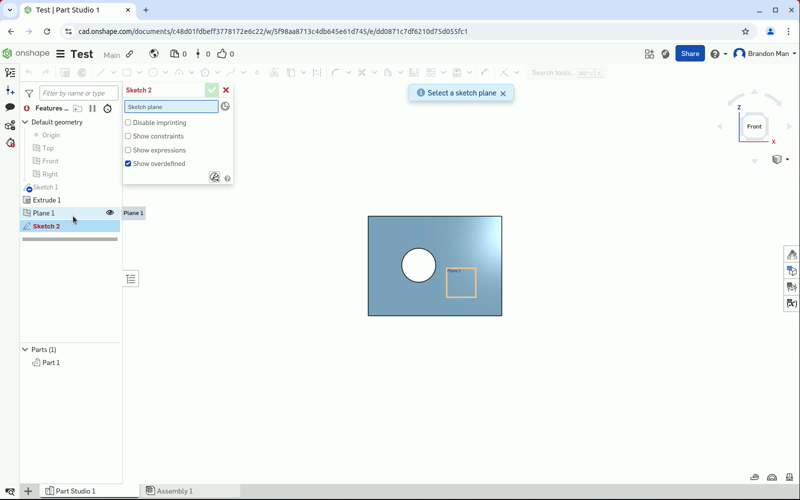
click(73, 215)
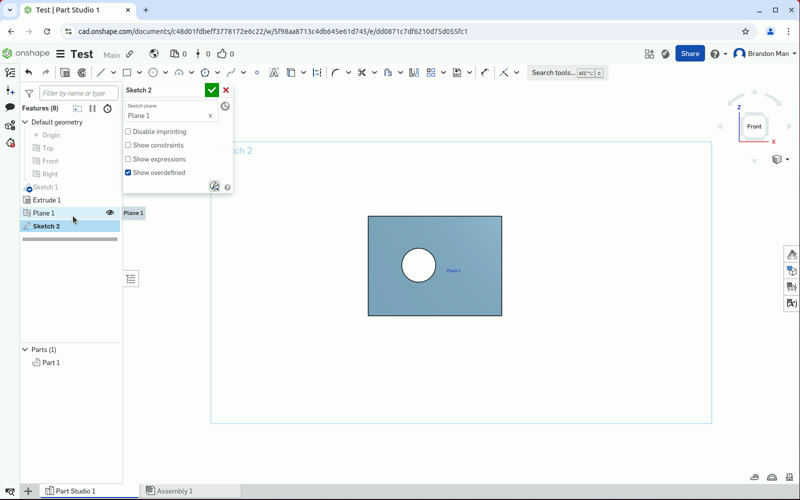
mouse_move(73, 352)
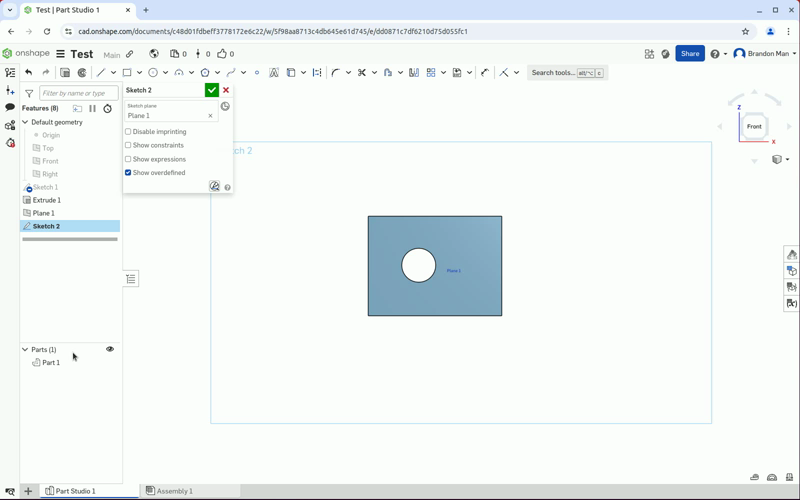
key(y)
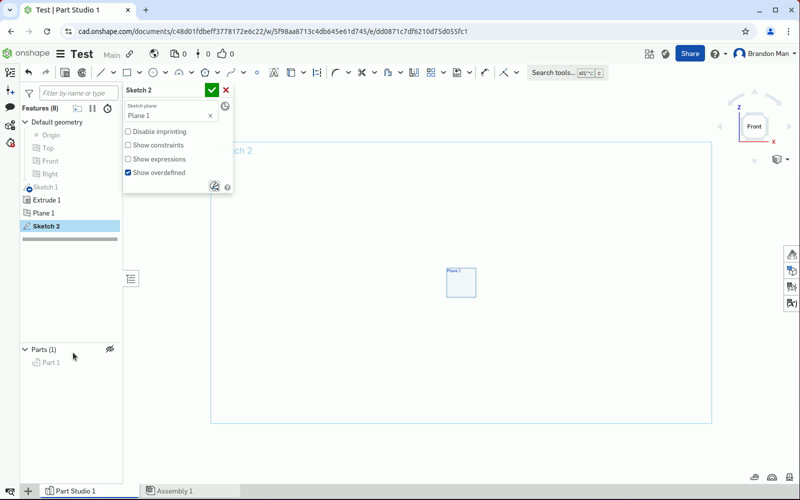
key(c)
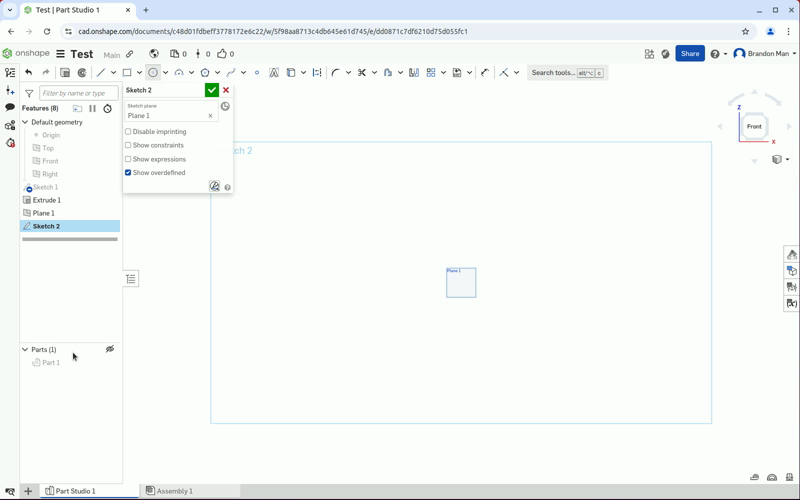
key_down(shift)
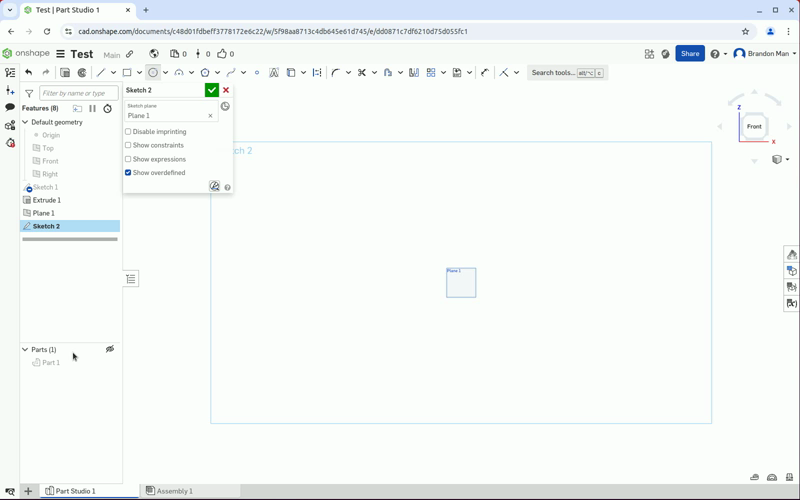
mouse_move(419, 265)
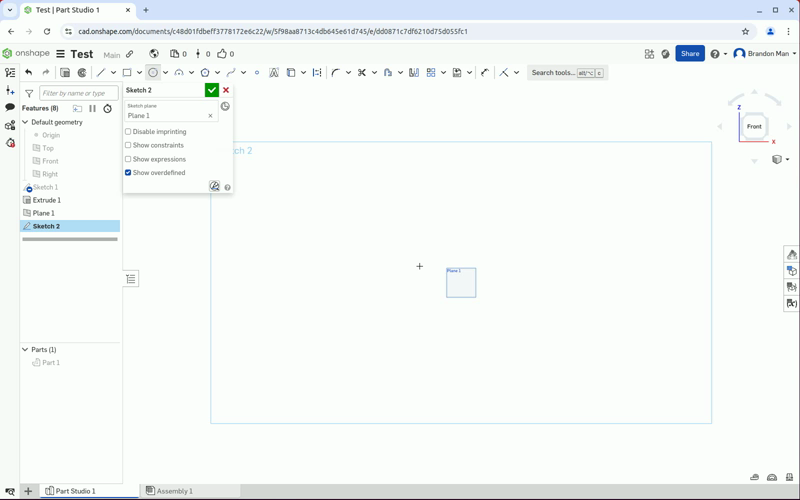
click(419, 265)
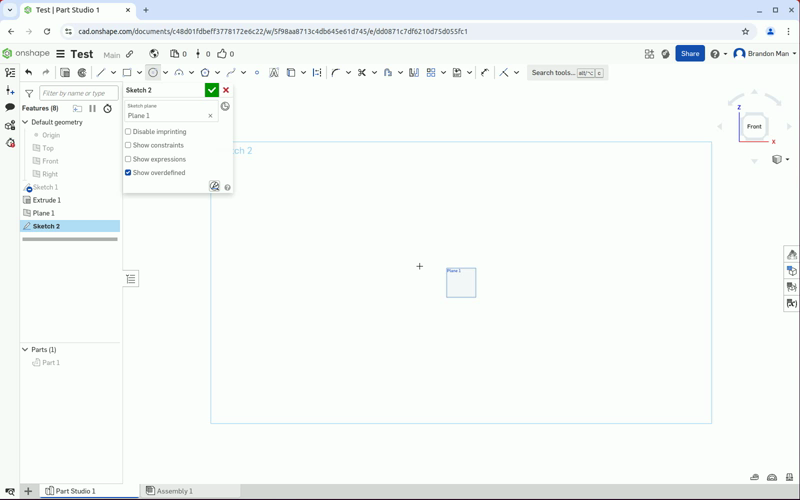
key_up(shift)
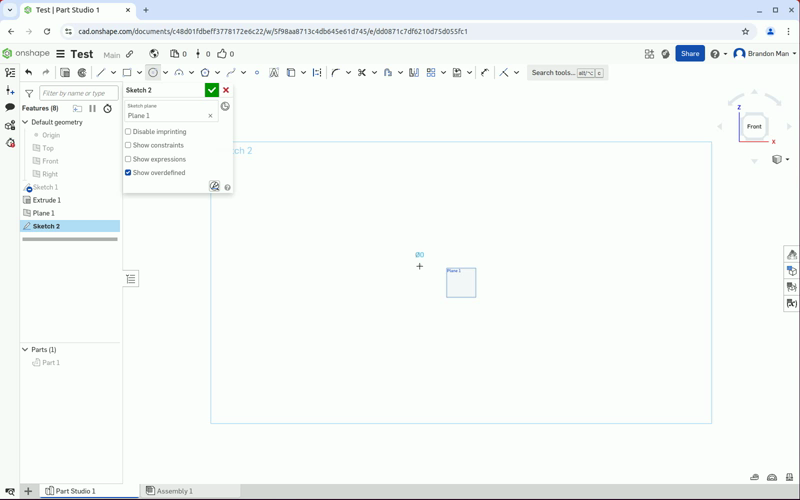
mouse_move(437, 265)
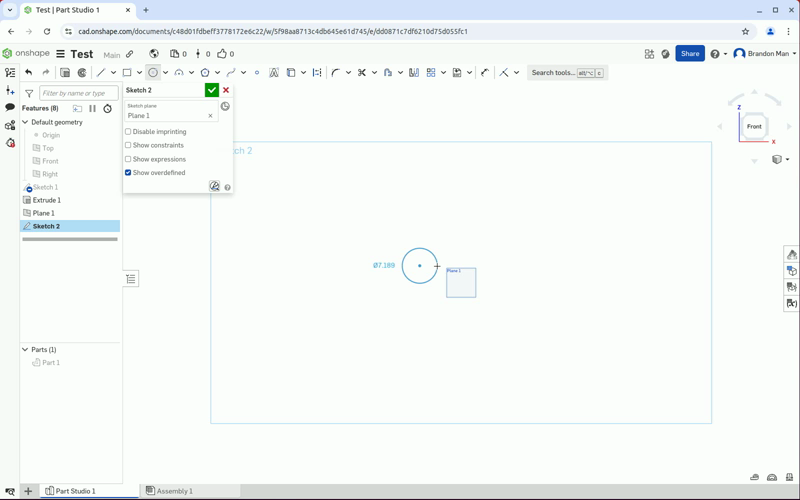
click(437, 265)
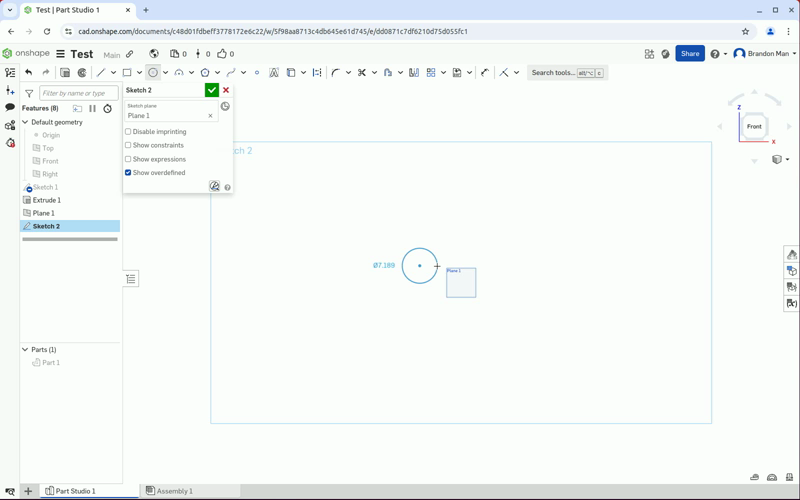
key(esc)
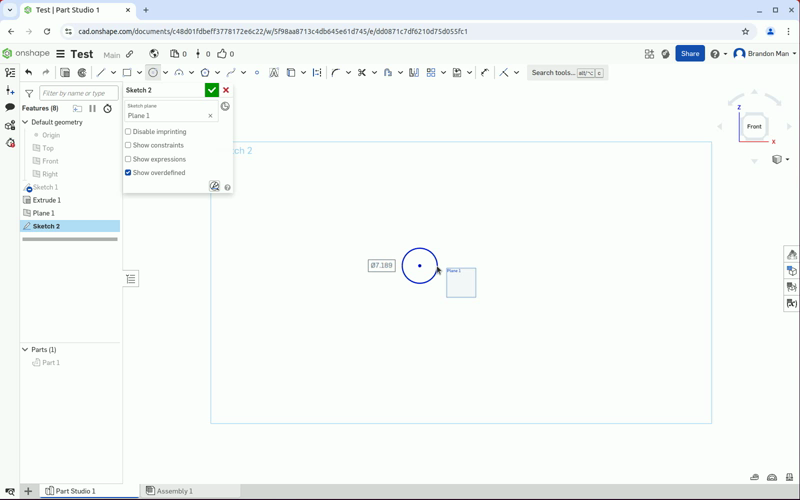
mouse_move(413, 275)
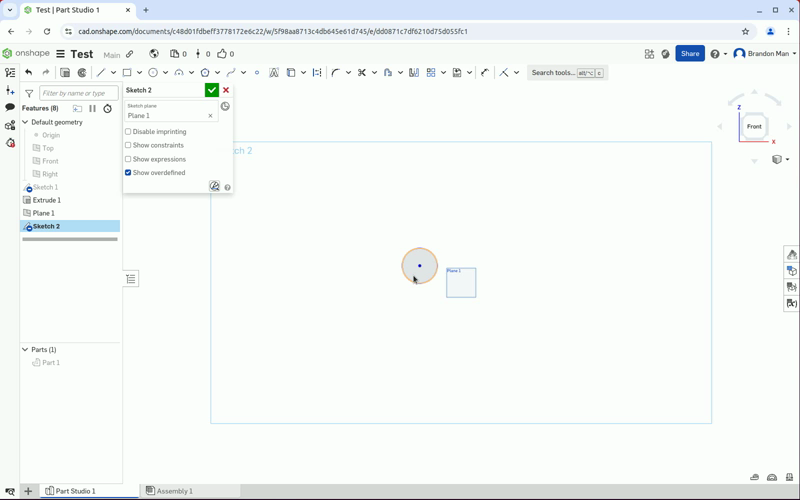
scroll(6)
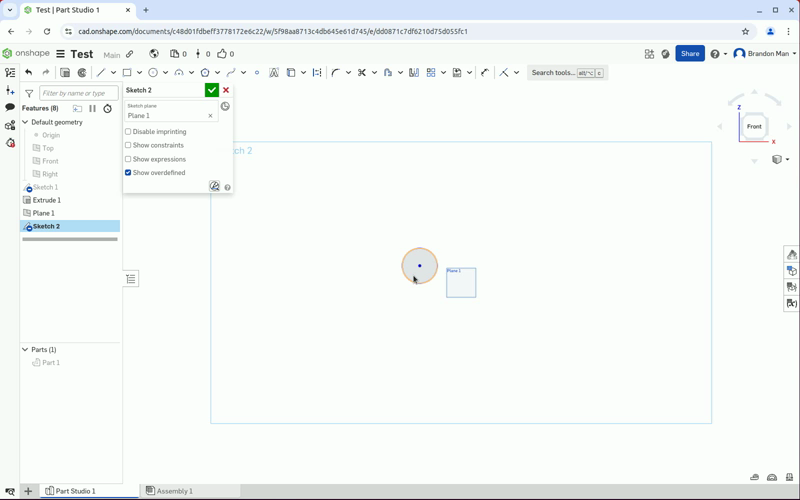
scroll(6)
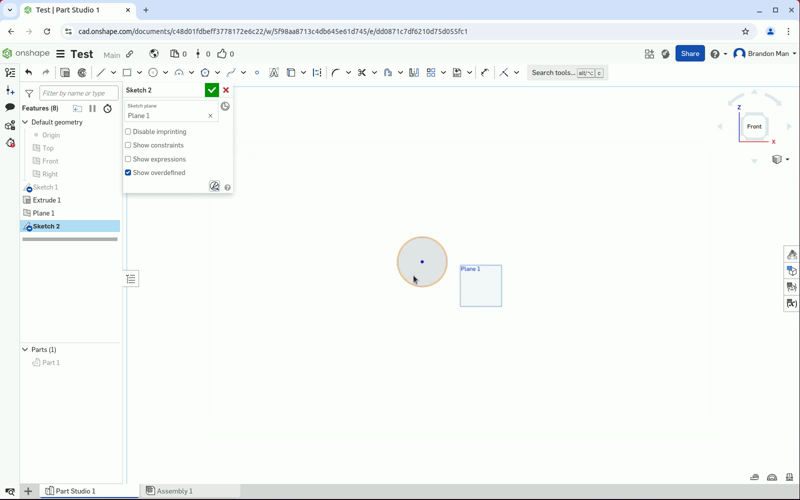
scroll(6)
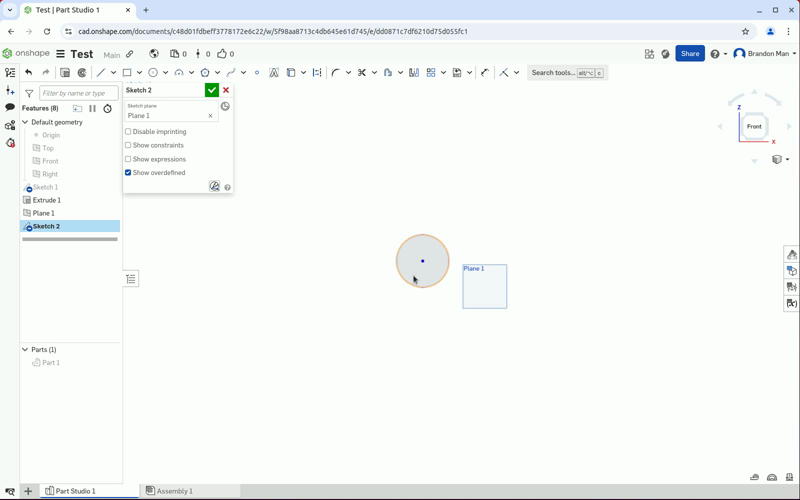
scroll(6)
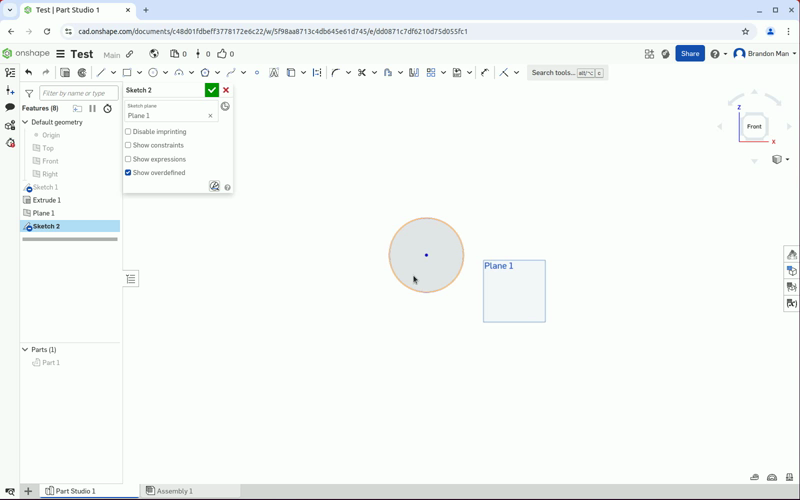
scroll(6)
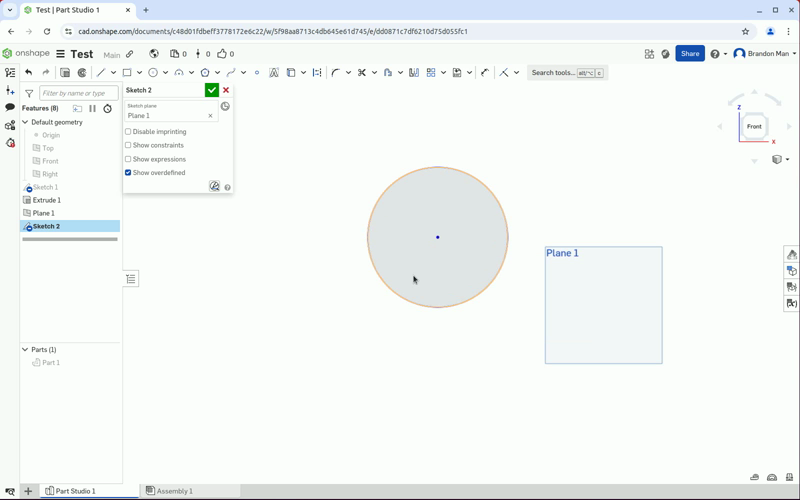
scroll(6)
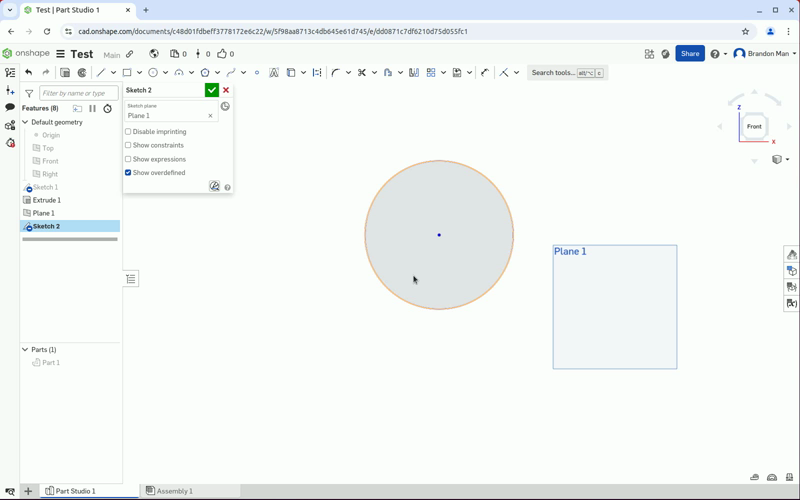
scroll(6)
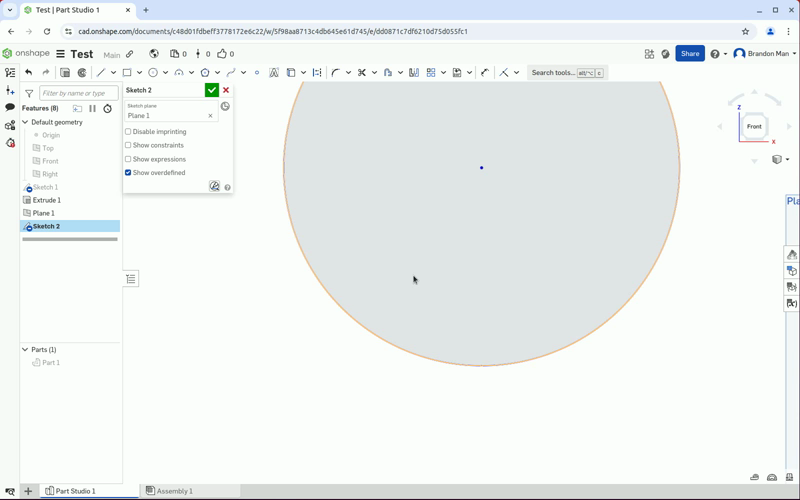
click(413, 275)
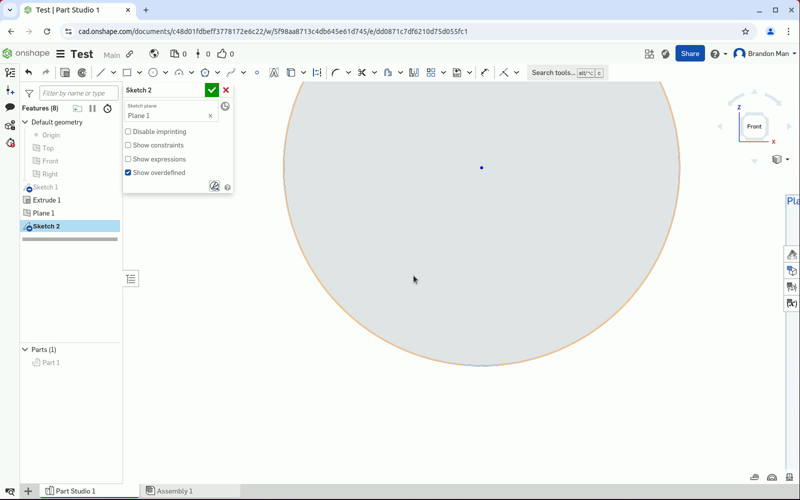
scroll(-6)
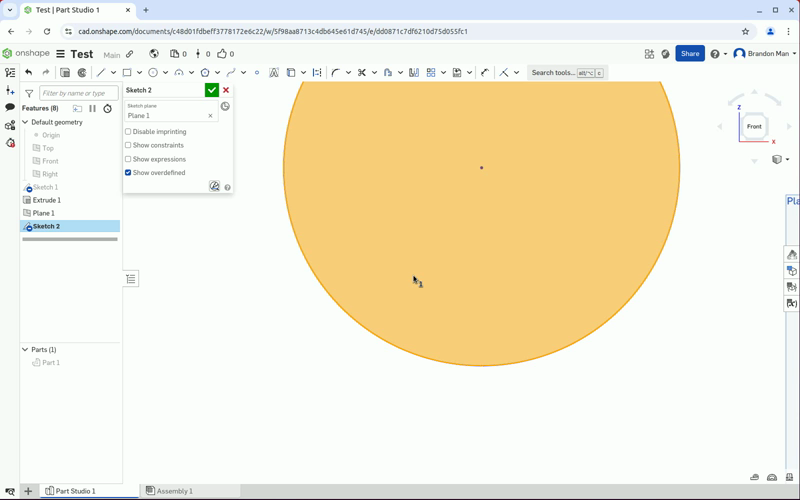
scroll(-6)
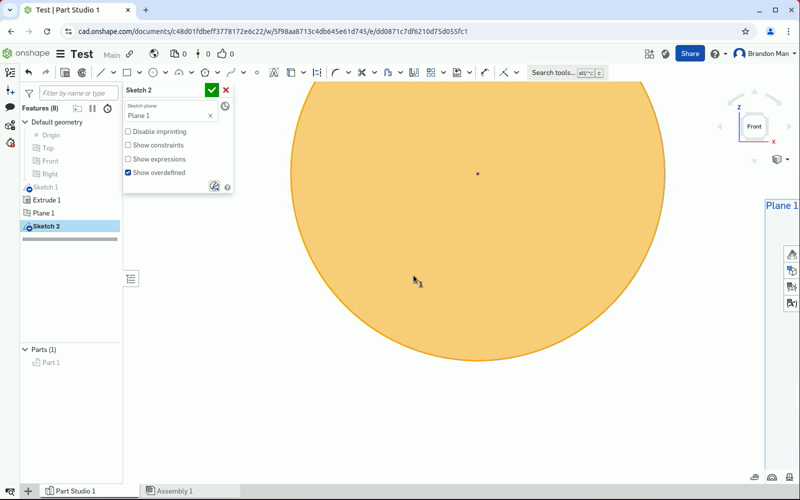
scroll(-6)
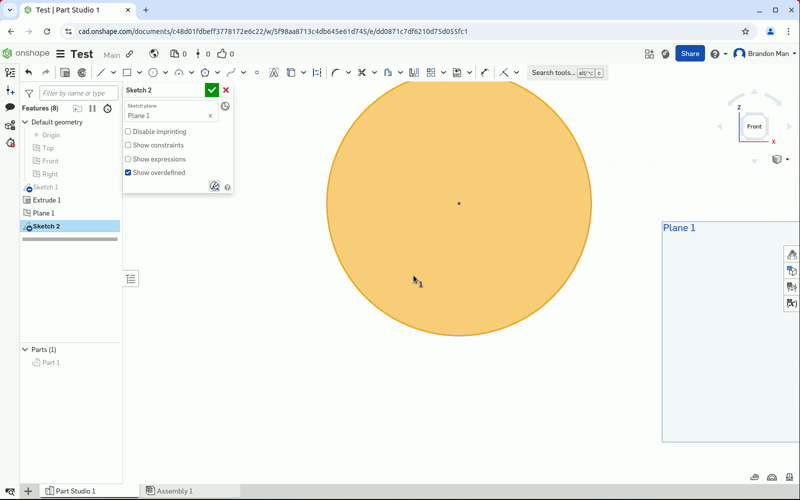
scroll(-6)
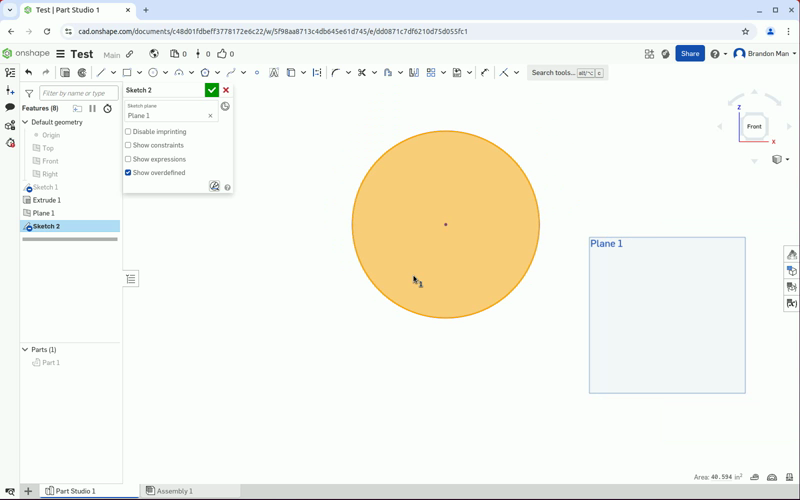
scroll(-6)
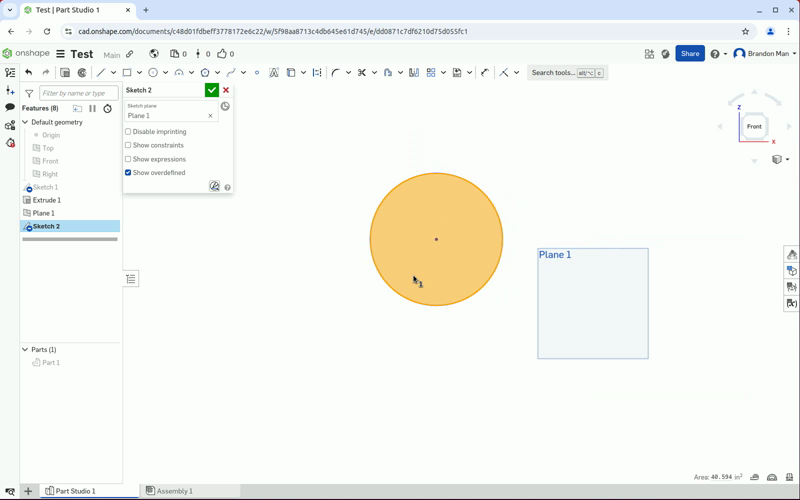
scroll(-6)
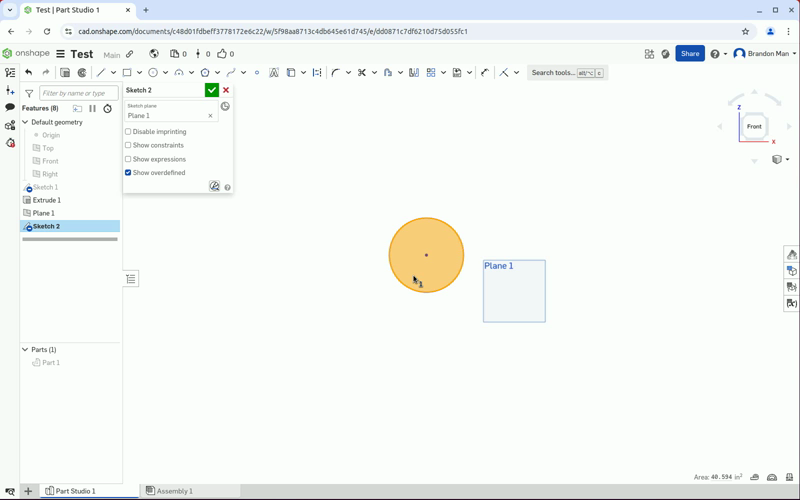
scroll(-6)
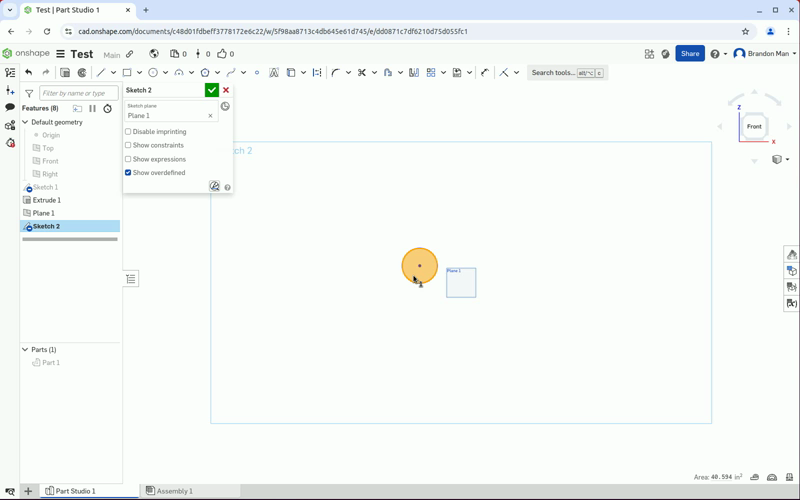
mouse_move(73, 352)
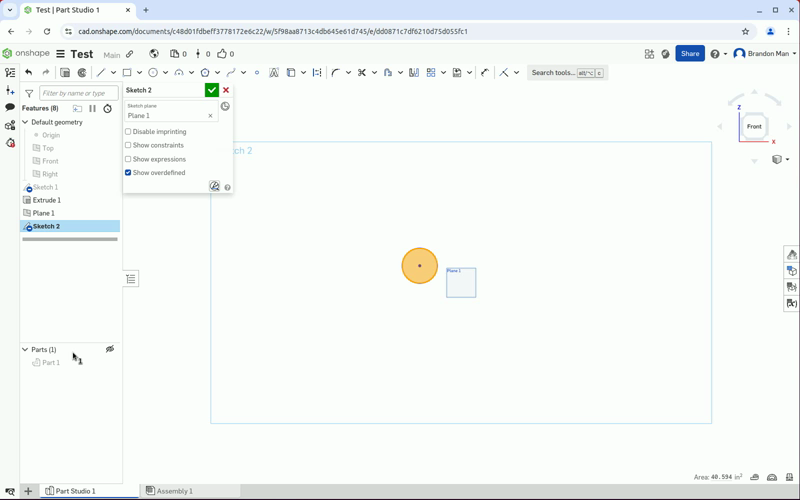
key(shift+y)
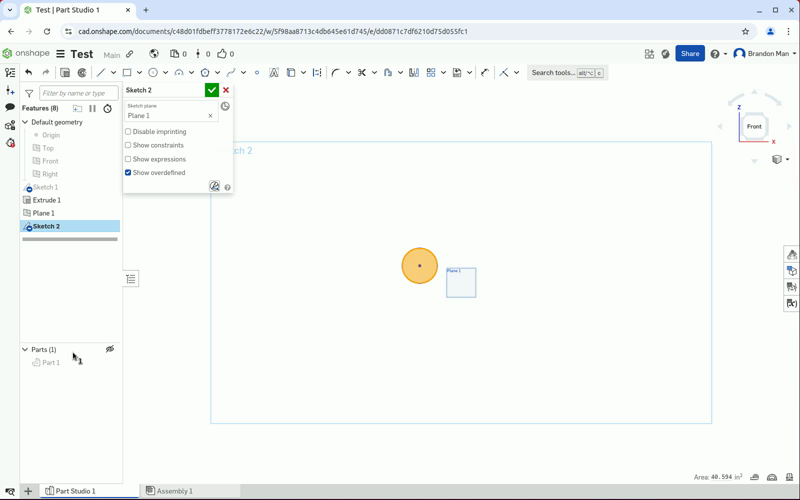
key(shift+e)
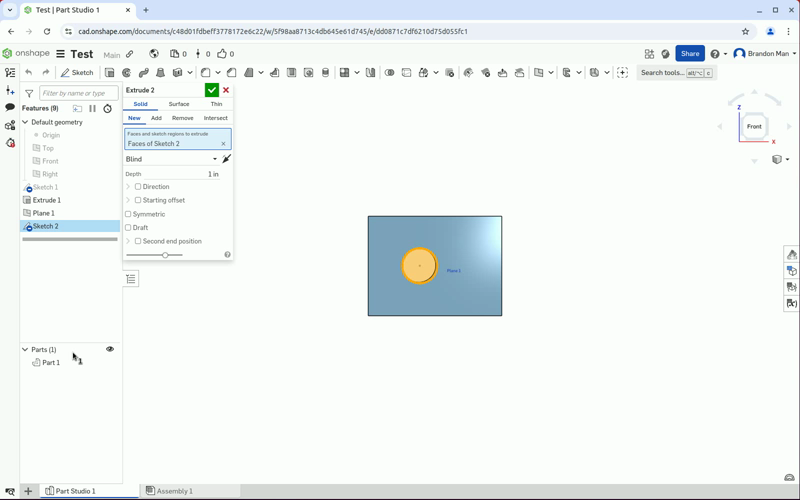
mouse_move(143, 106)
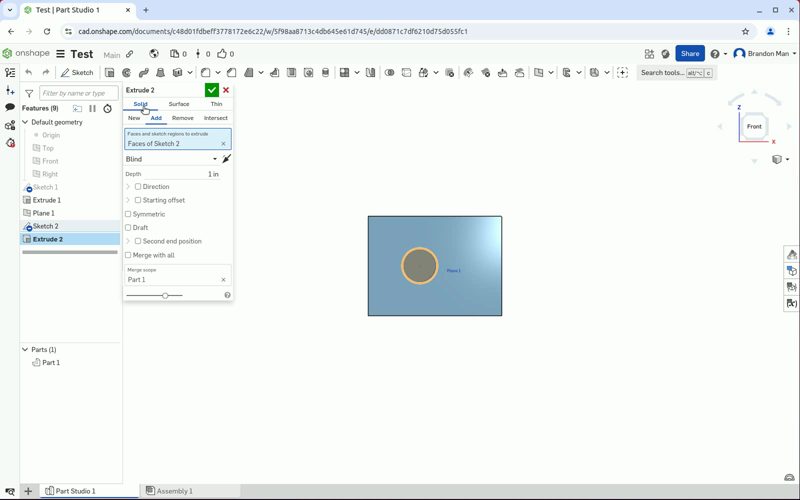
click(143, 106)
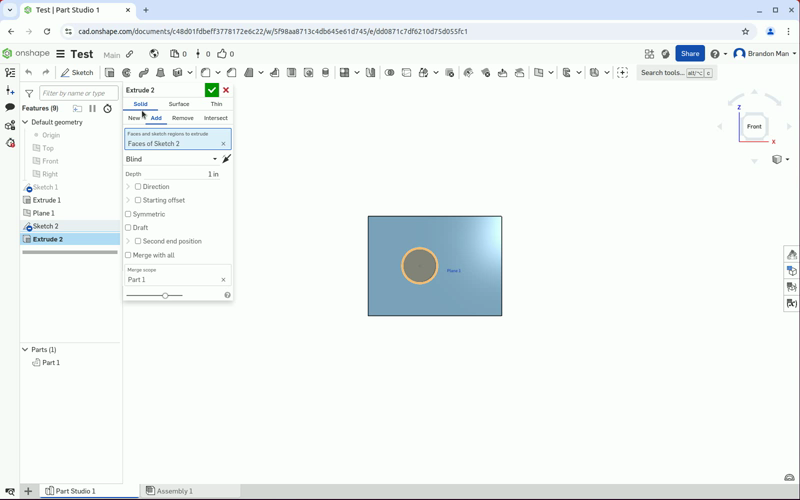
mouse_move(137, 120)
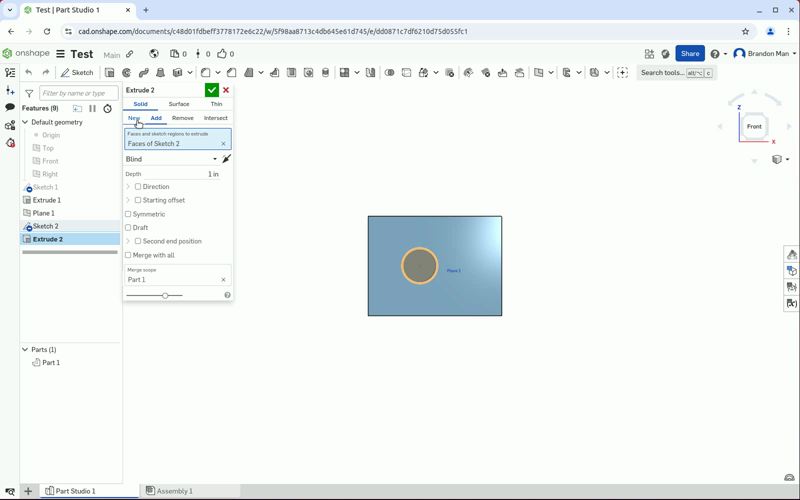
click(137, 120)
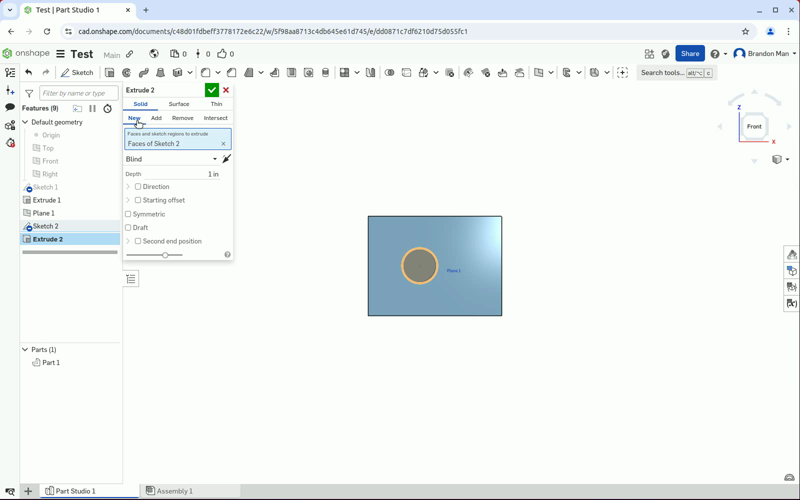
key(tab, 4)
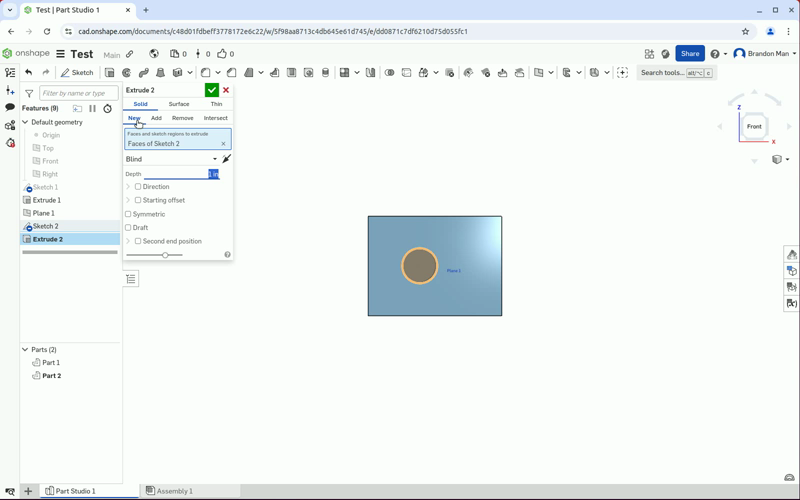
text(14.443)
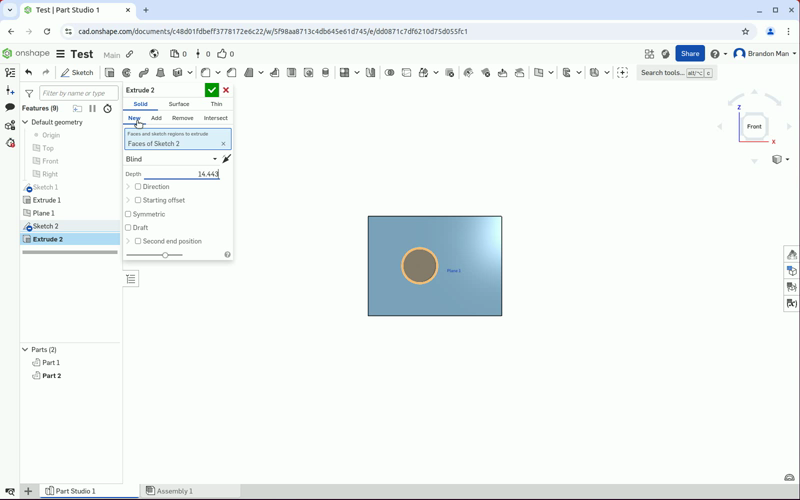
key(enter)
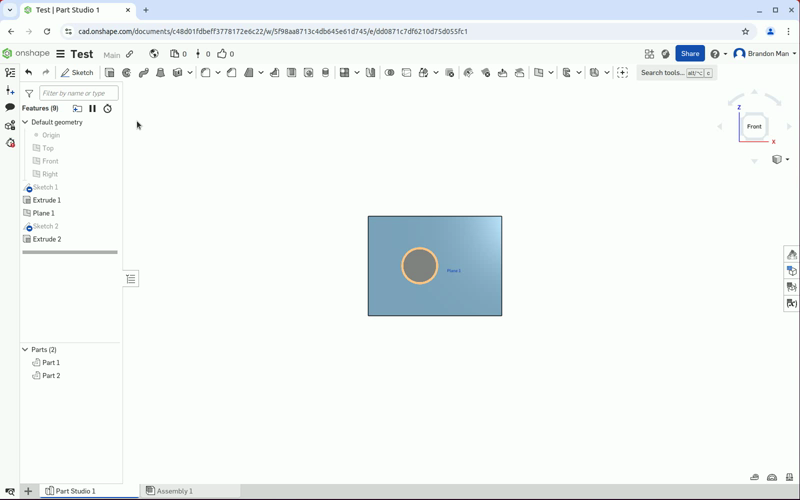
key(shift+h)
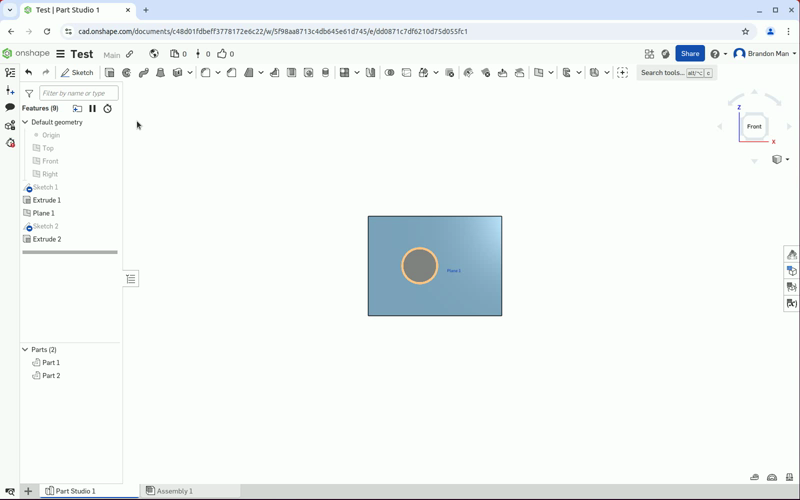
key(shift+h)
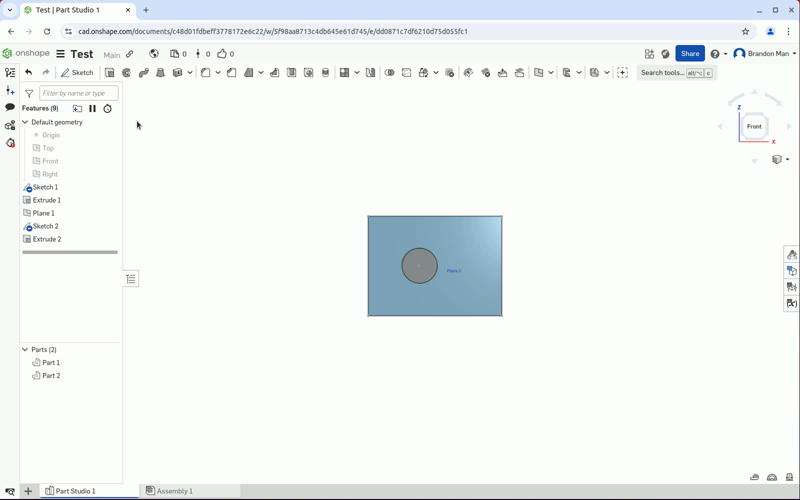
key(shift+7)
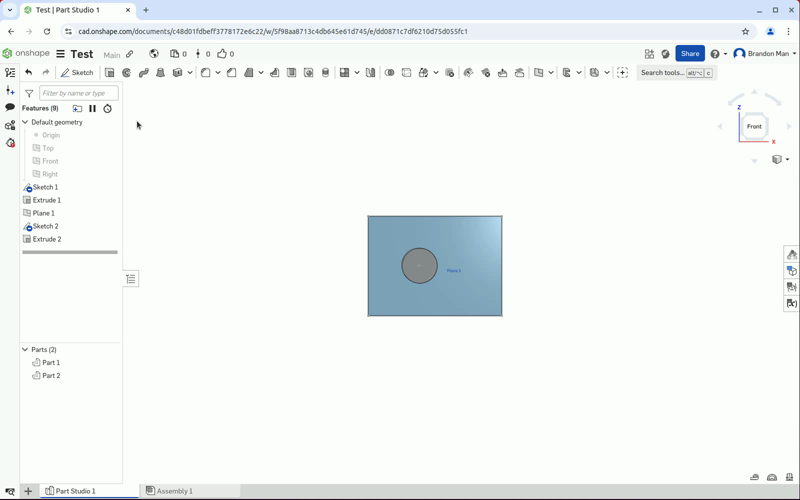
key(left, 2)
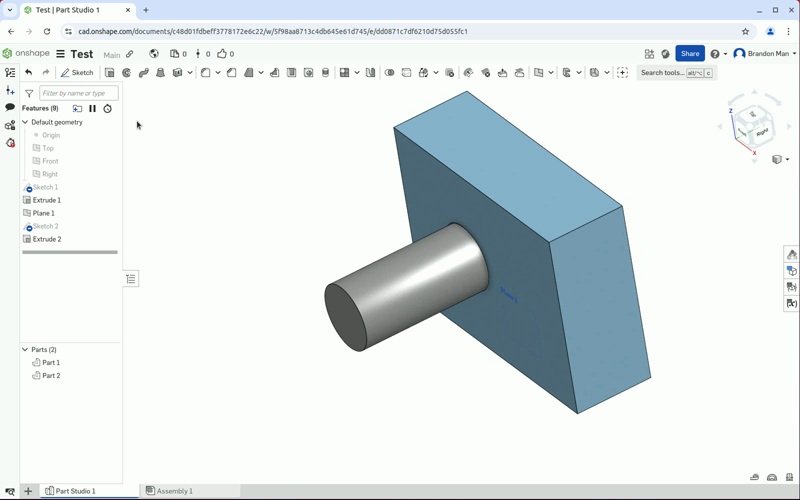
key(down, 2)
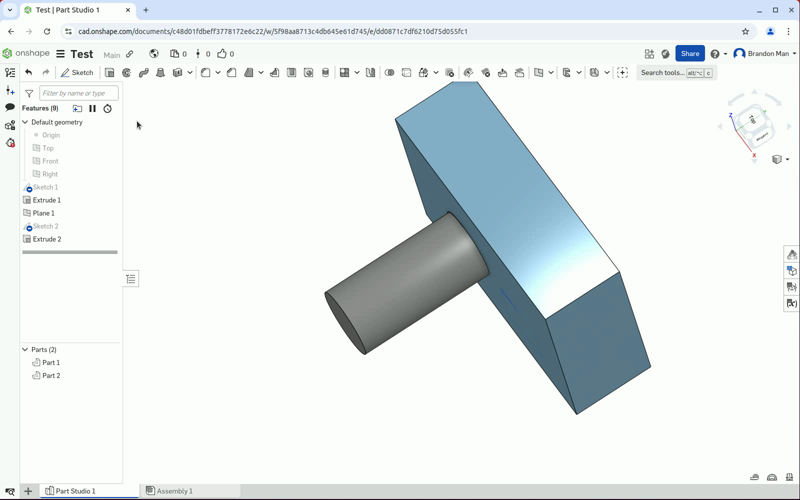
key(up, 2)
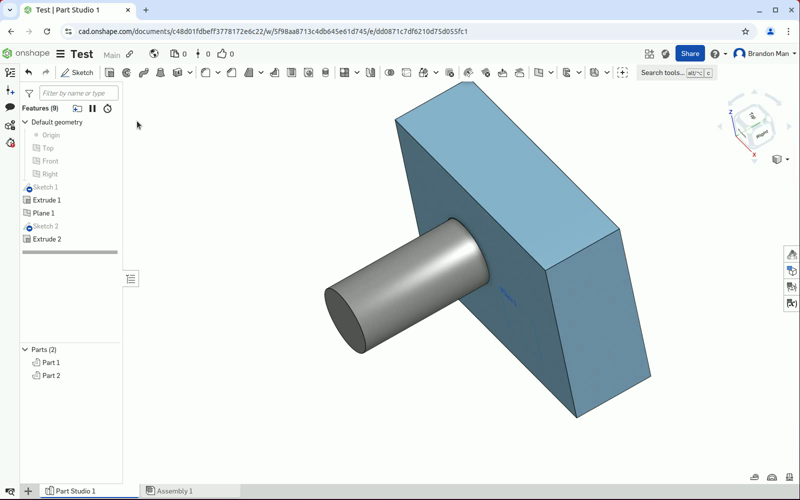
key(right, 2)
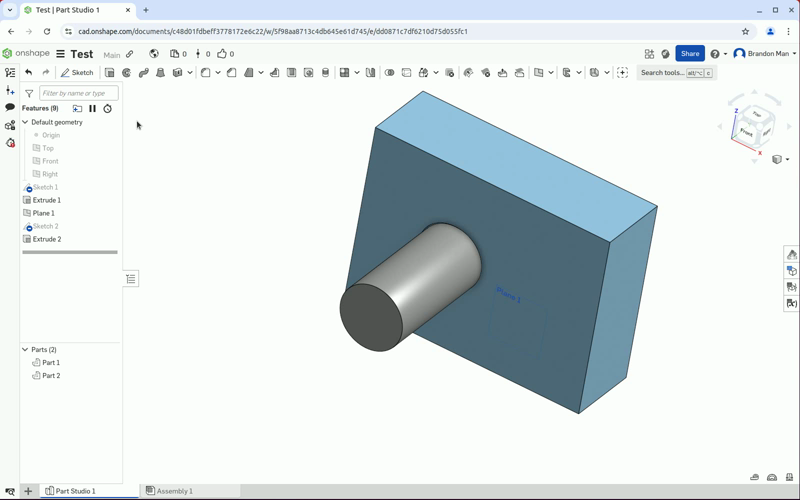
mouse_move(73, 189)
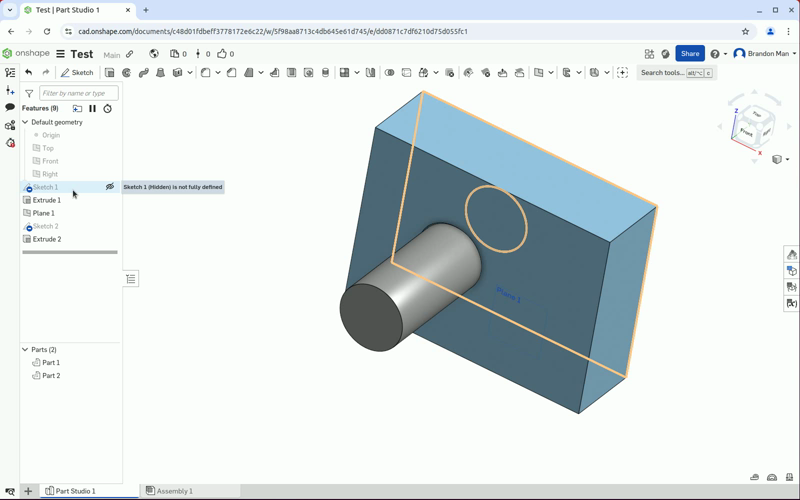
click(73, 189)